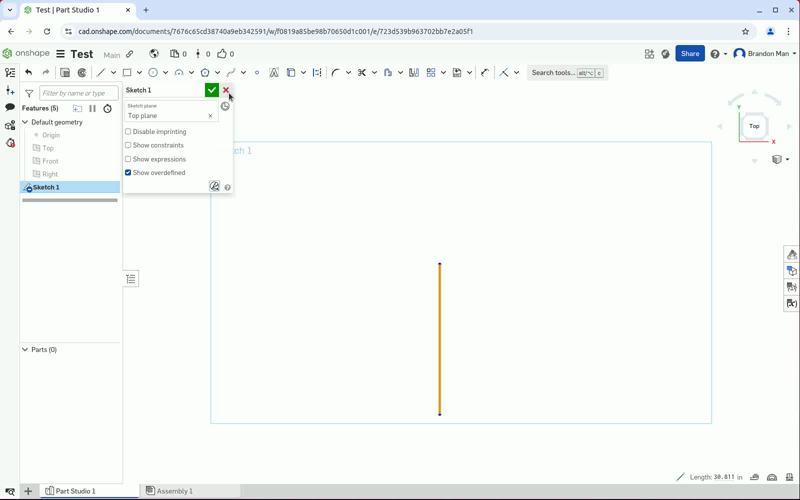
key(shift+h)
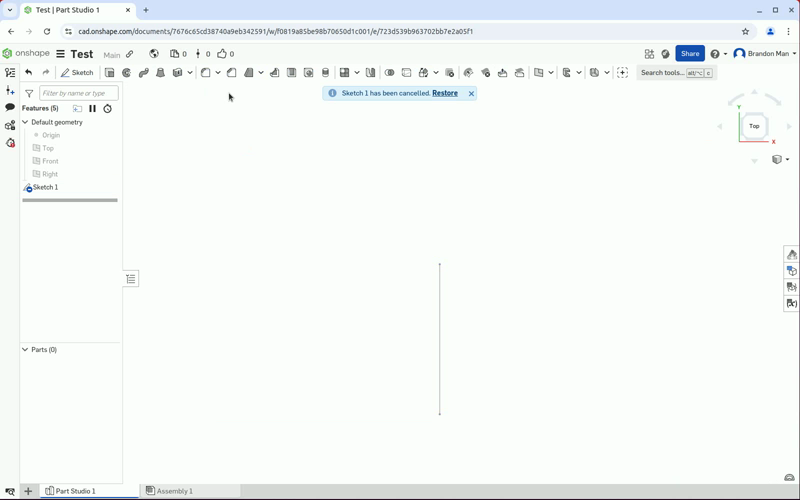
key(shift+s)
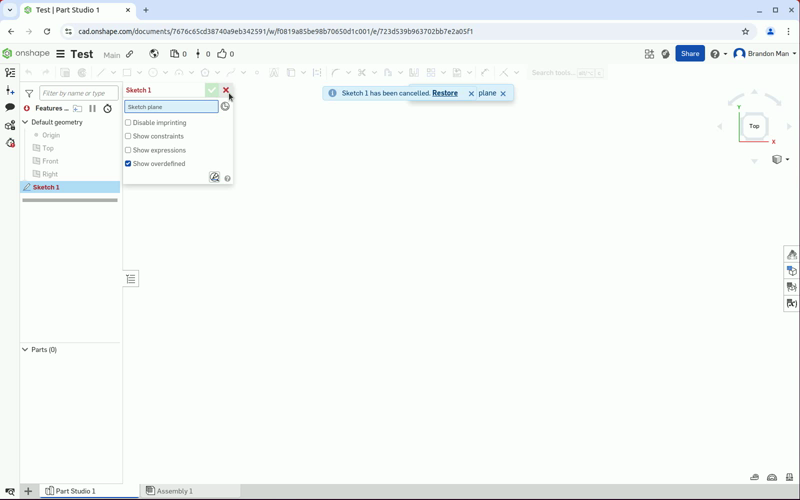
mouse_move(73, 150)
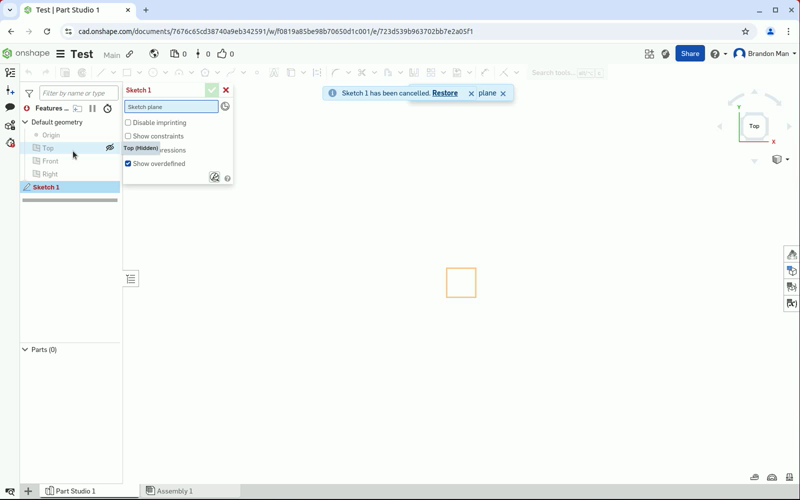
click(73, 150)
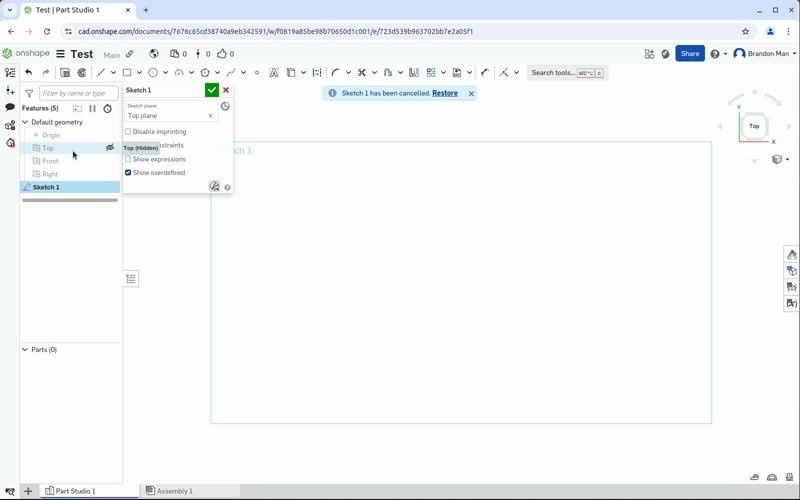
mouse_move(73, 352)
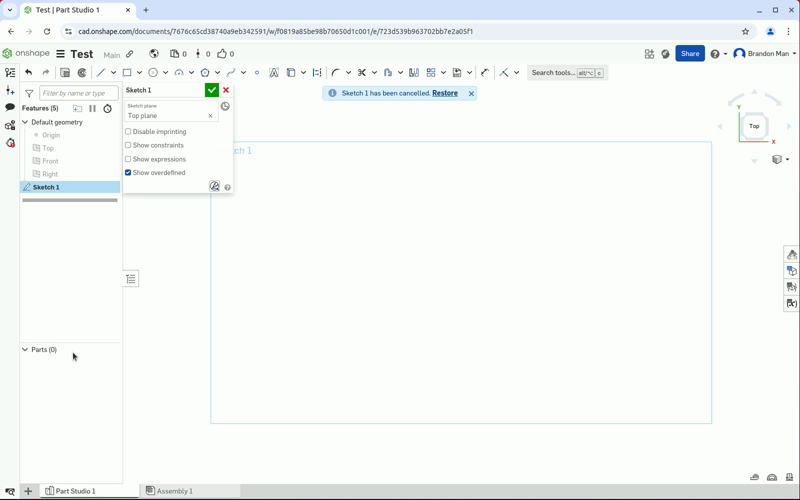
key(y)
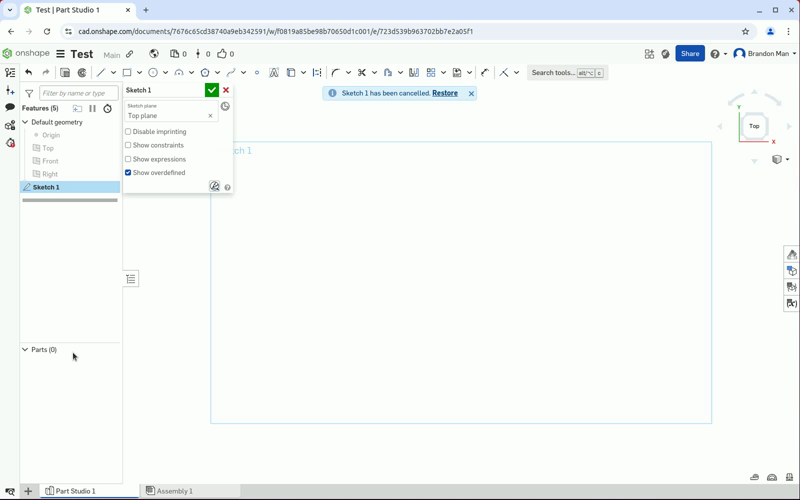
key(l)
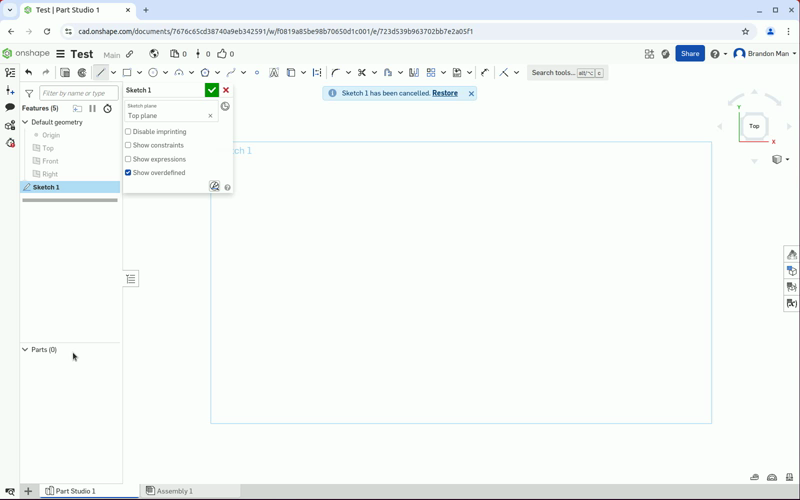
key_down(shift)
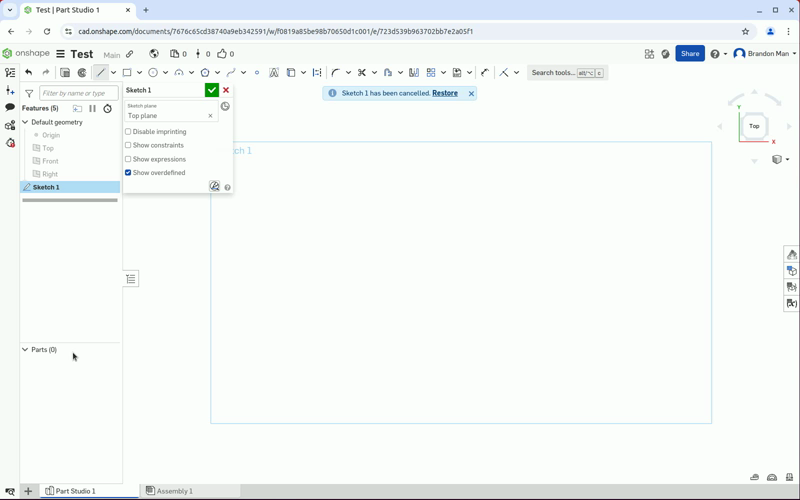
mouse_move(419, 321)
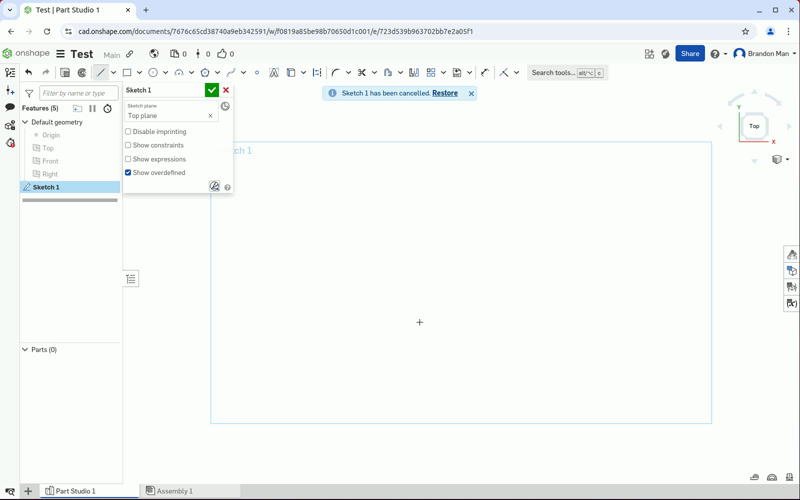
click(419, 321)
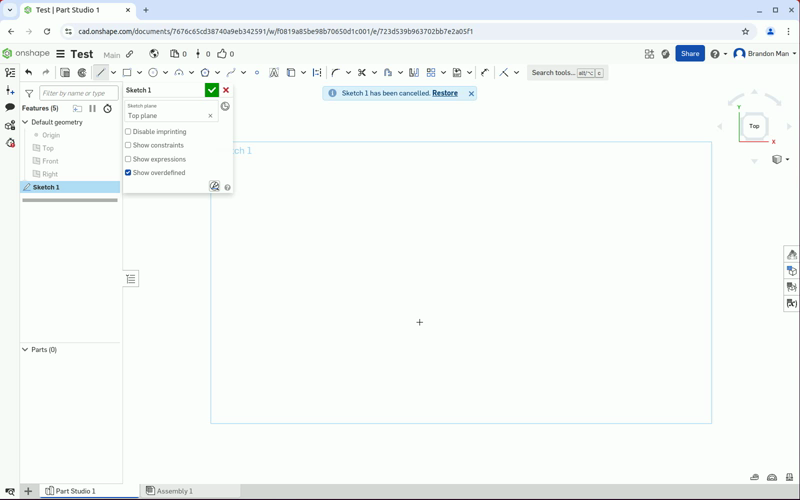
key_up(shift)
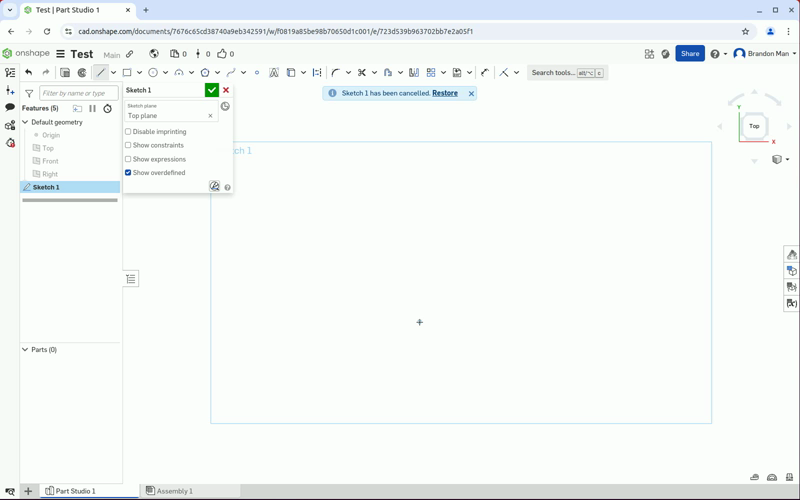
key_down(shift)
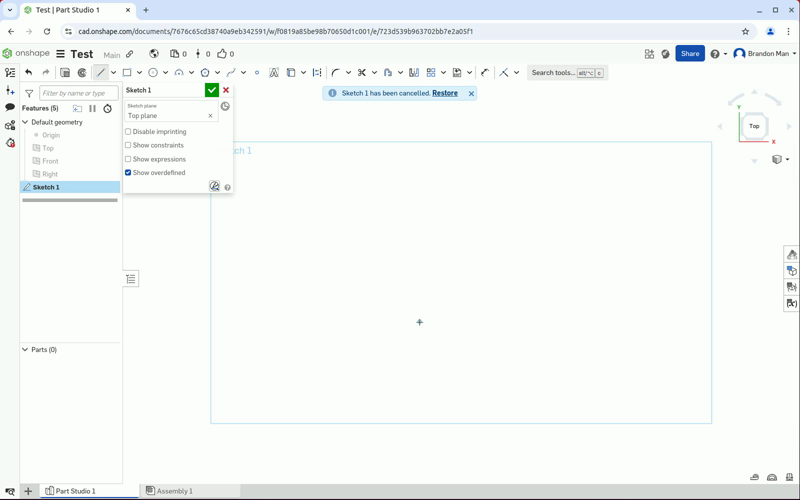
mouse_move(494, 321)
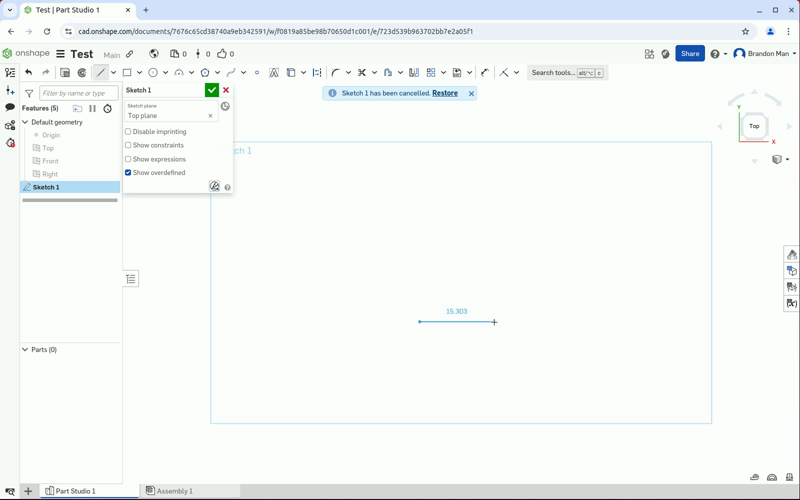
click(494, 321)
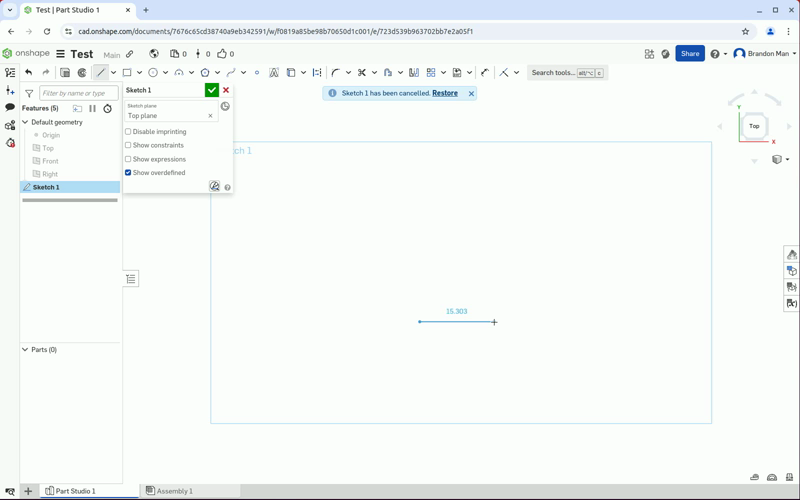
key_up(shift)
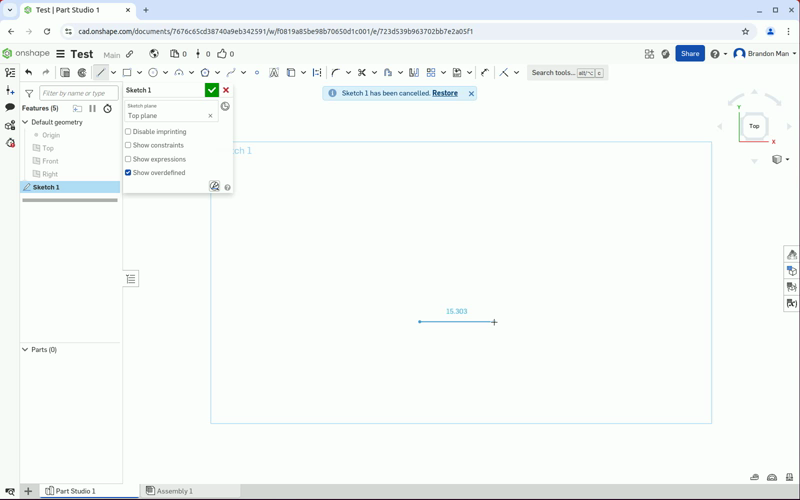
key_down(shift)
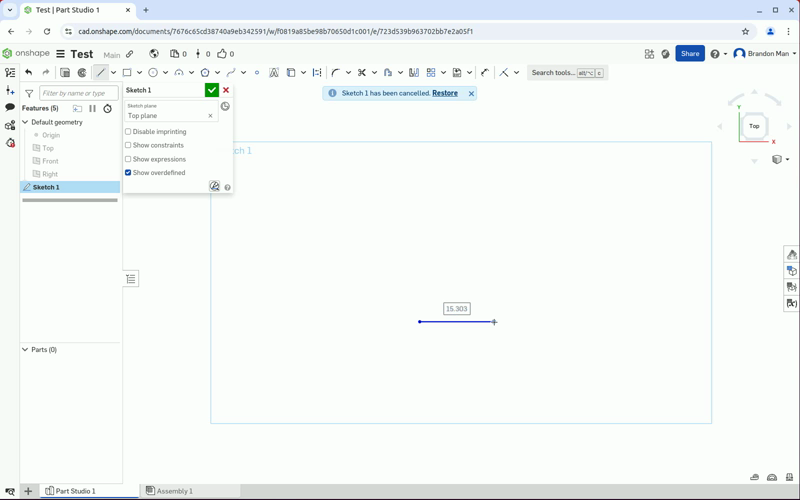
mouse_move(494, 240)
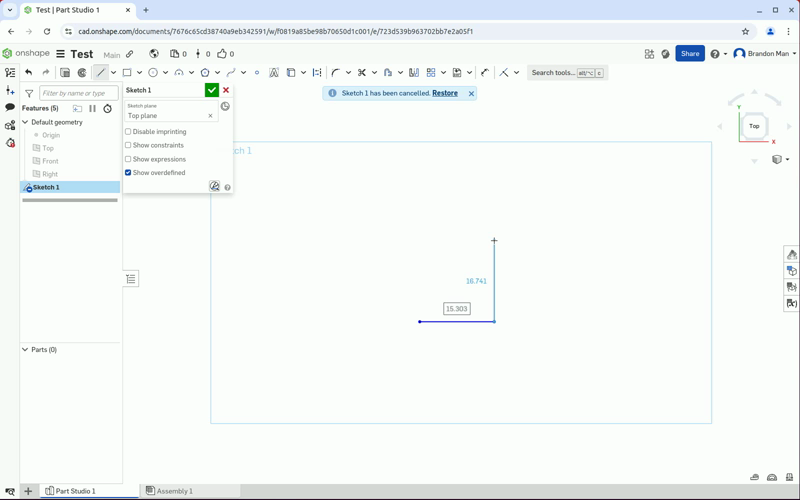
click(494, 240)
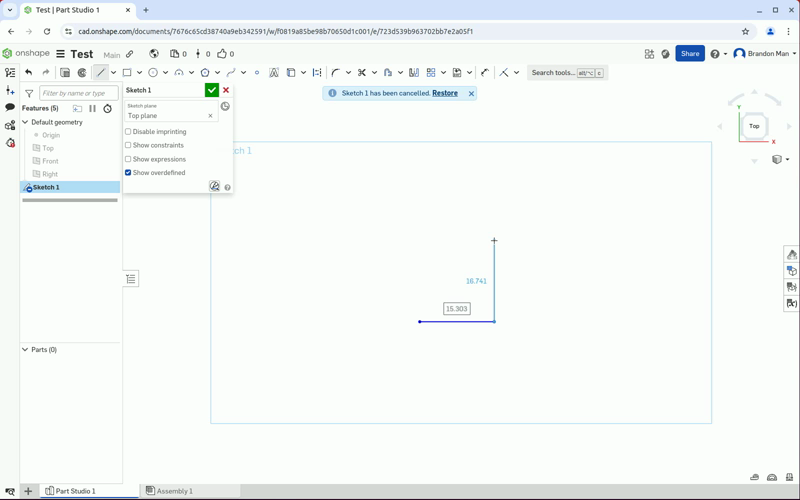
key_up(shift)
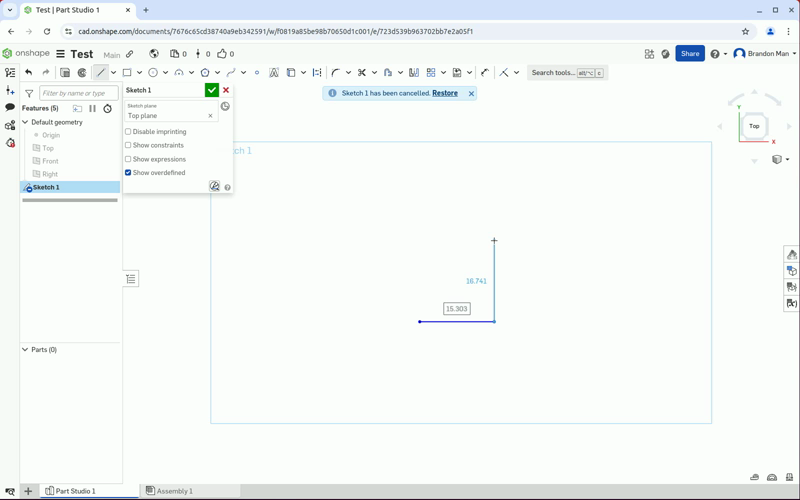
key_down(shift)
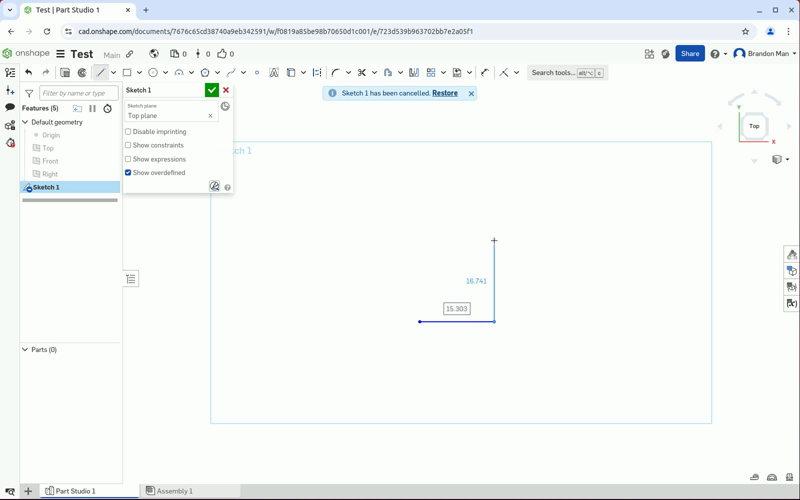
mouse_move(419, 240)
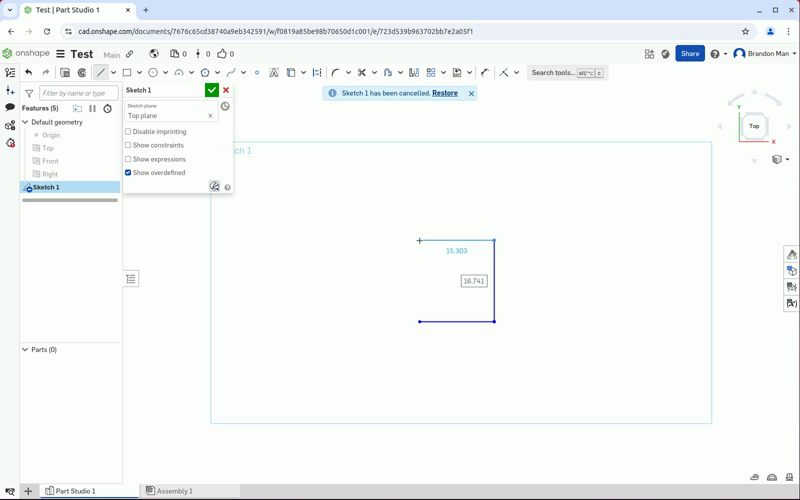
click(419, 240)
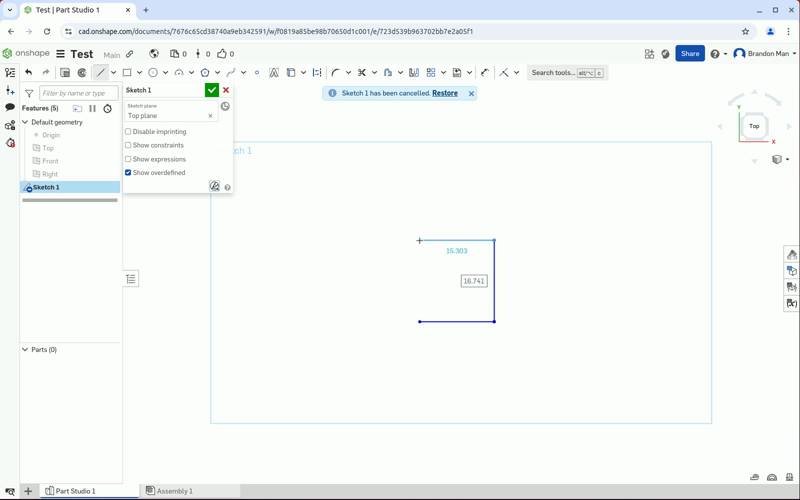
key_up(shift)
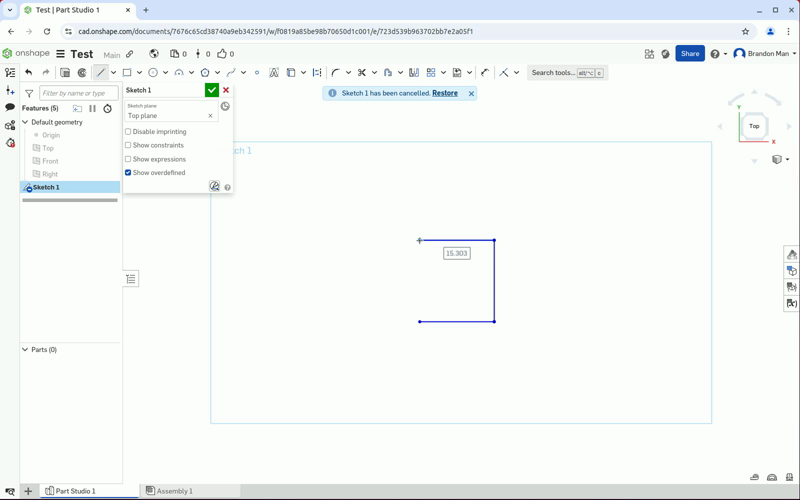
key_down(shift)
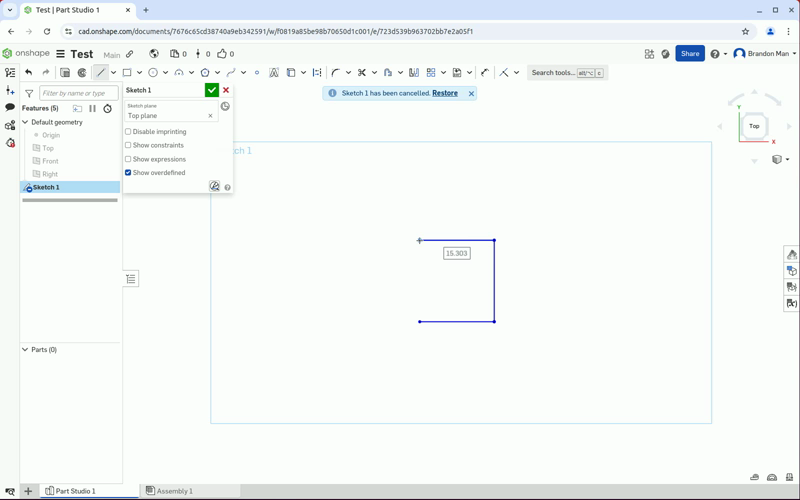
mouse_move(419, 321)
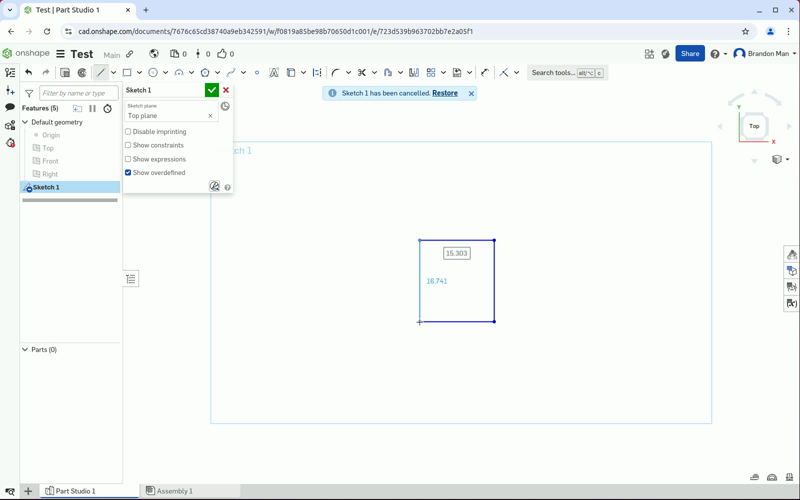
key_up(shift)
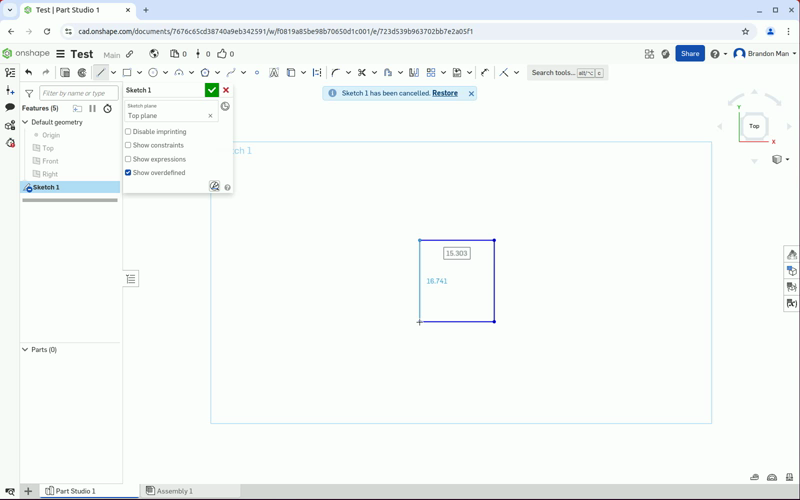
click(419, 321)
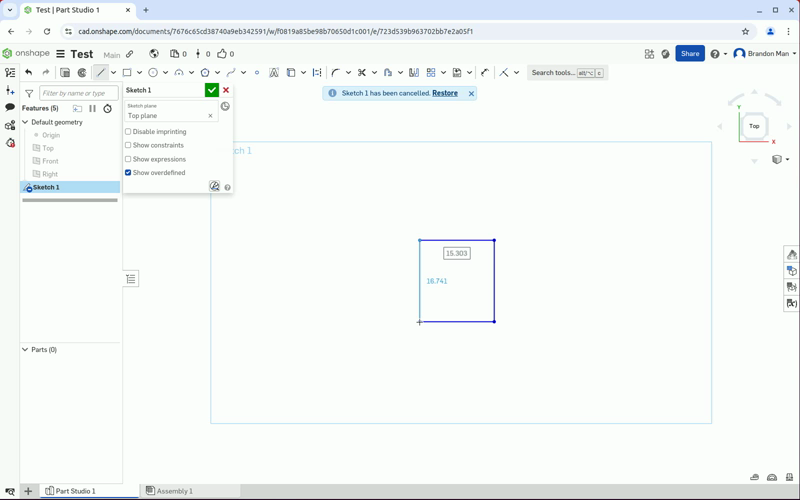
key(esc)
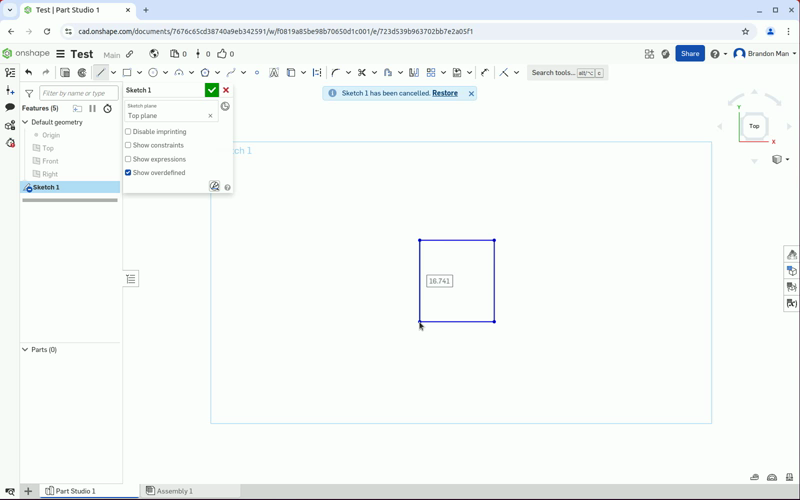
mouse_move(427, 245)
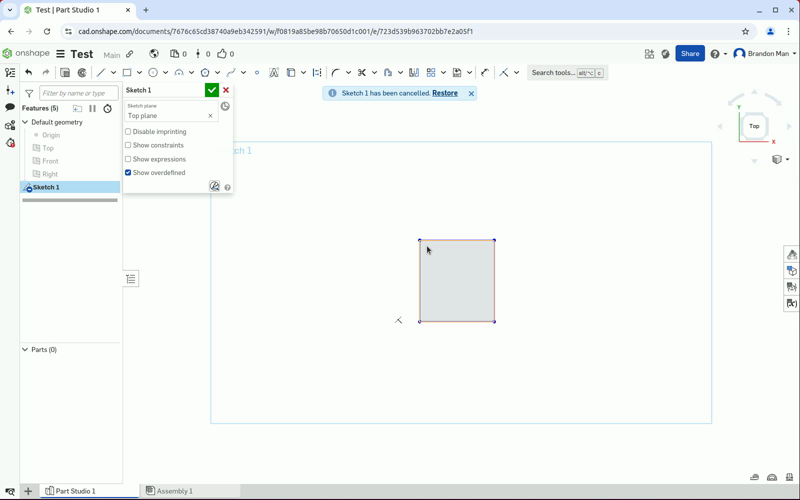
click(427, 245)
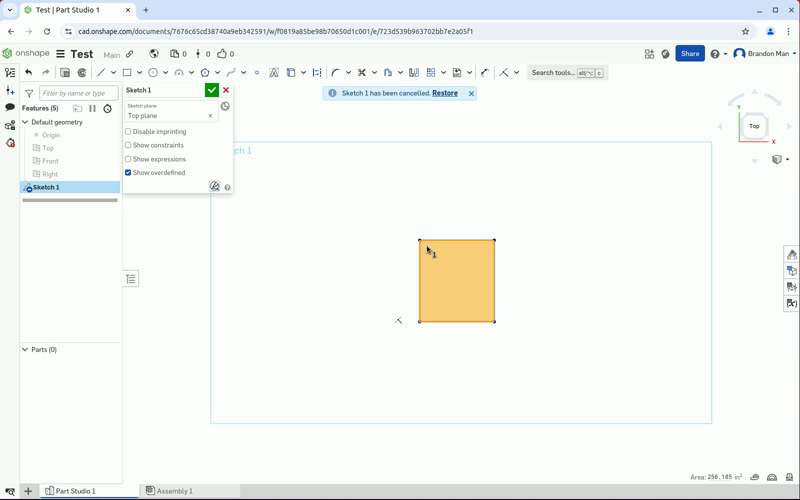
mouse_move(73, 352)
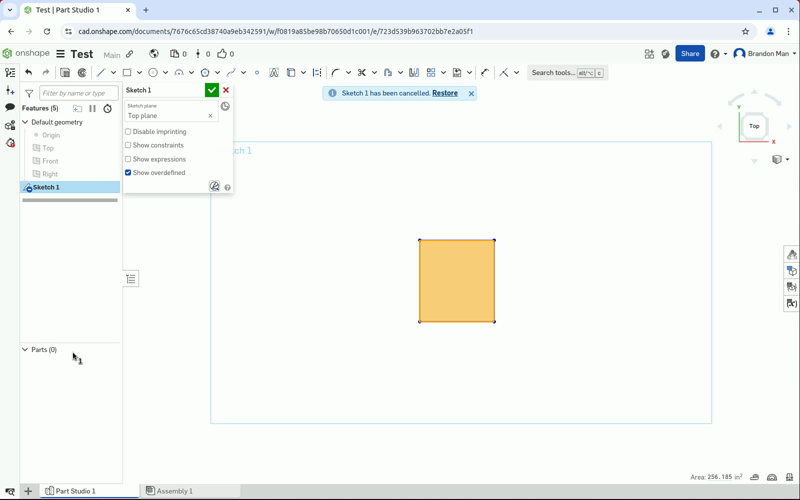
key(shift+y)
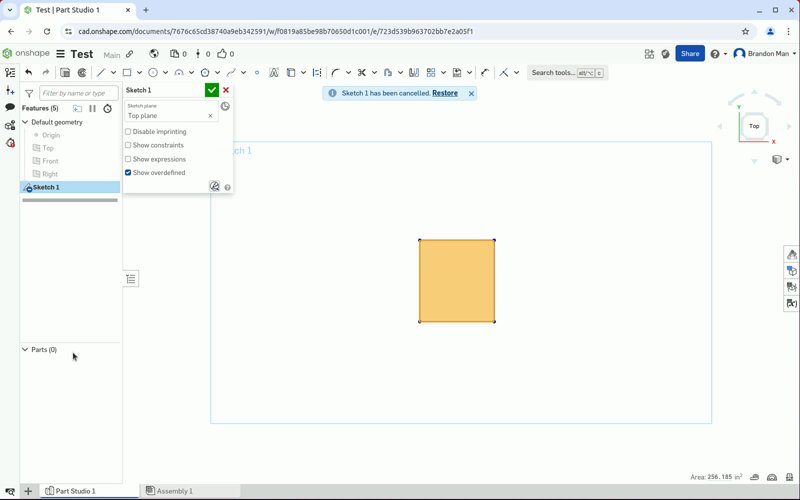
key(shift+e)
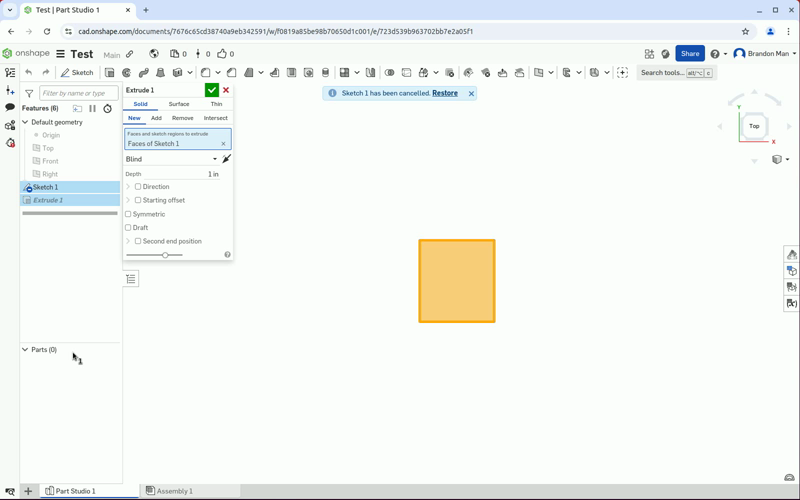
mouse_move(143, 106)
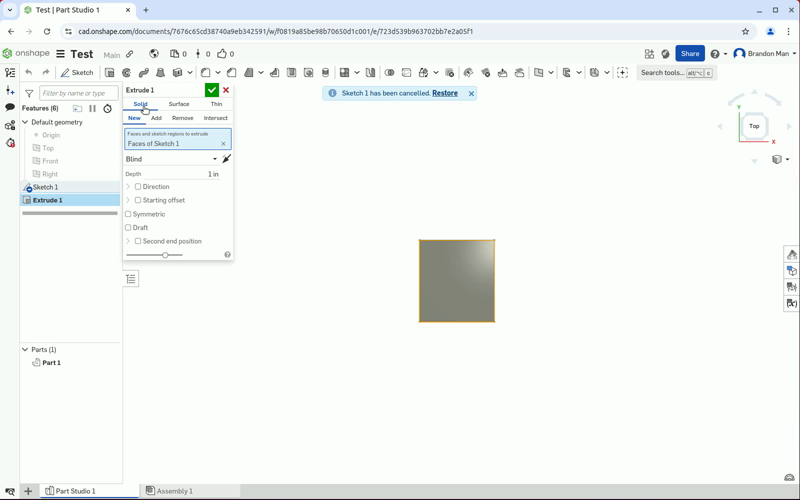
click(143, 106)
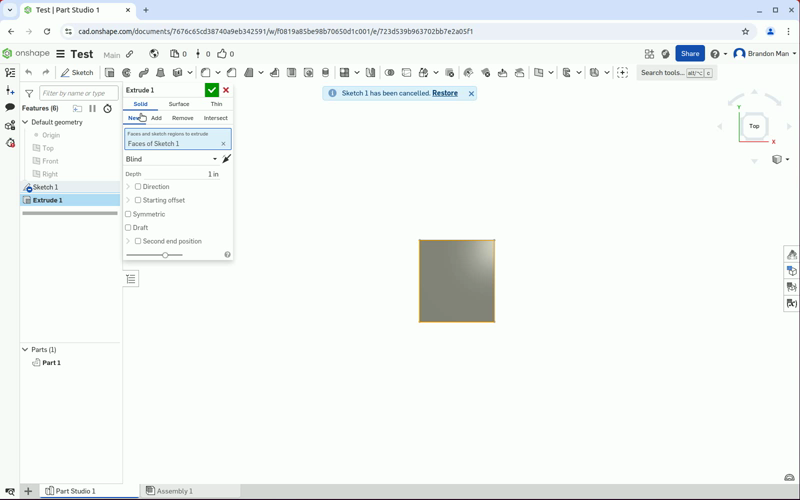
mouse_move(137, 120)
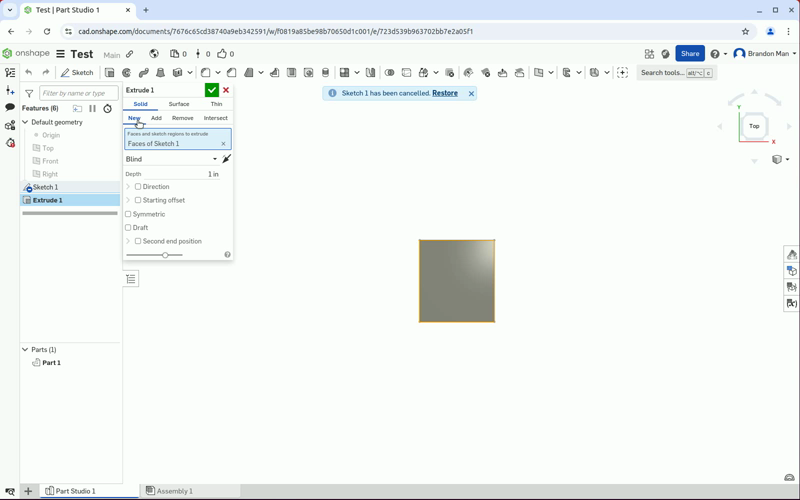
click(137, 120)
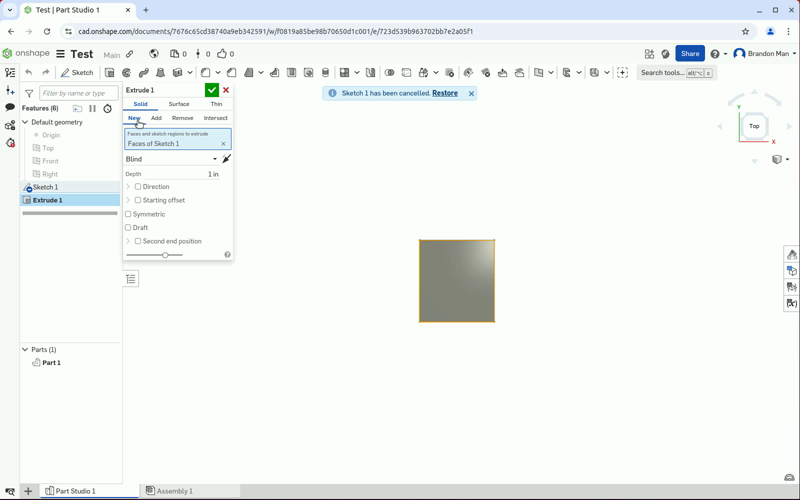
key(tab, 4)
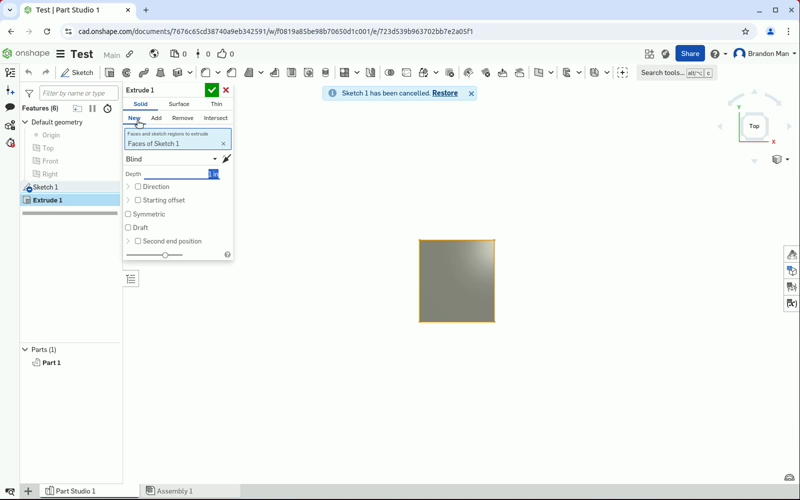
text(4.574)
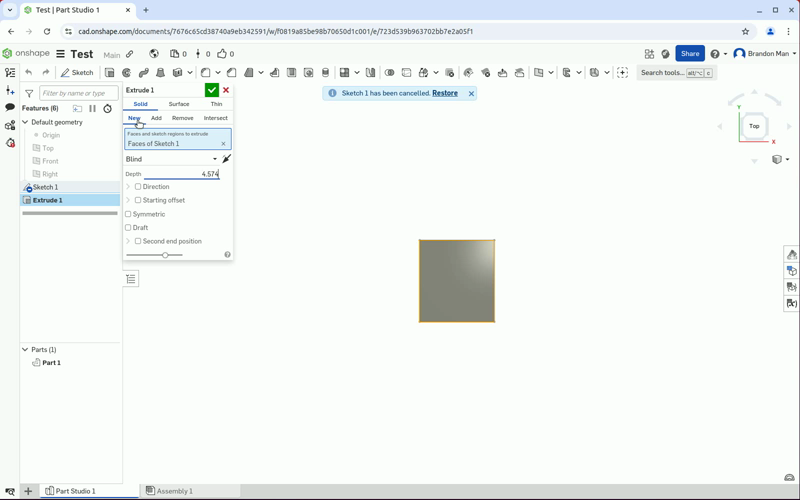
key(enter)
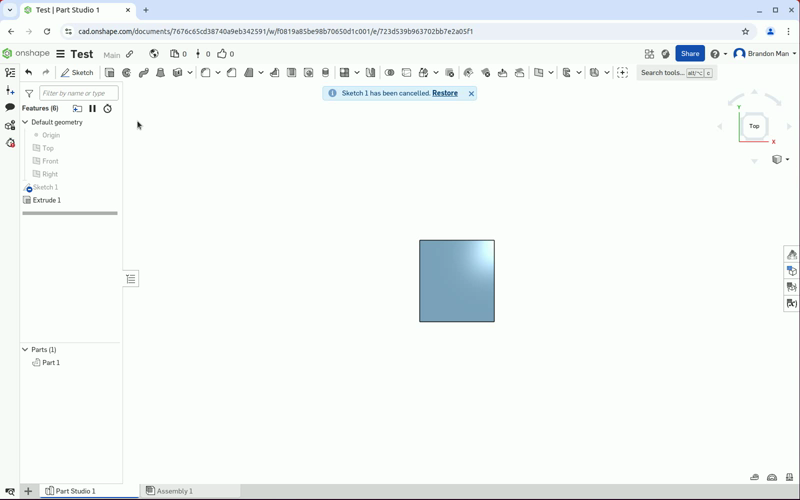
key(shift+h)
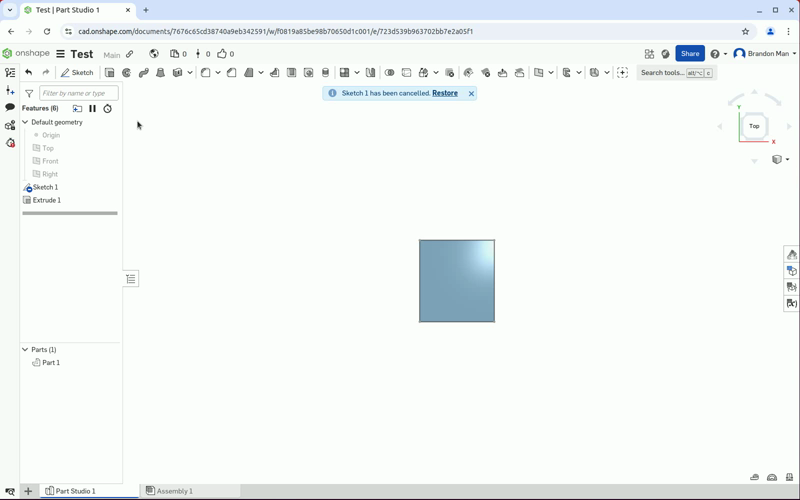
key(shift+h)
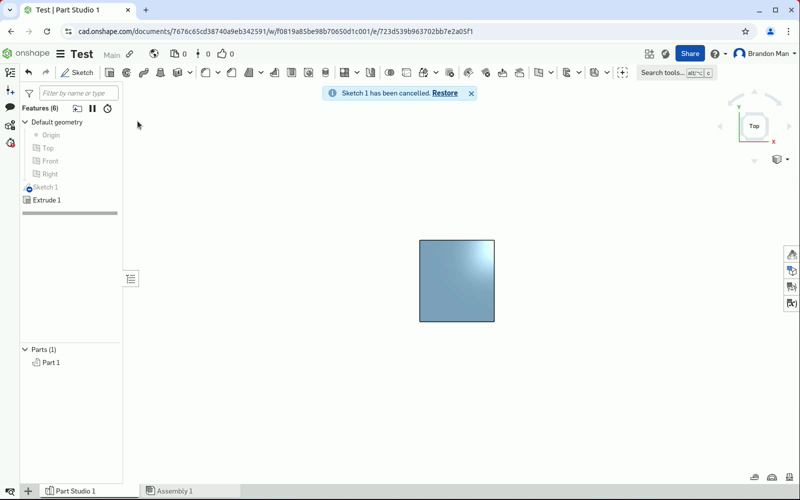
mouse_move(73, 189)
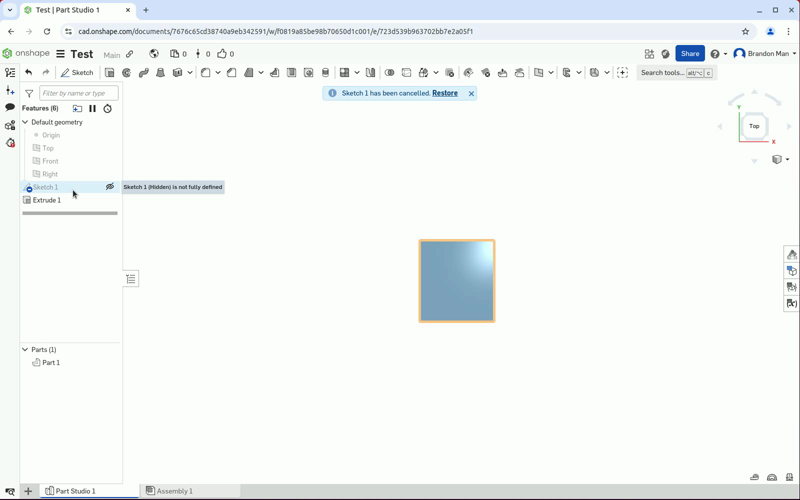
click(73, 189)
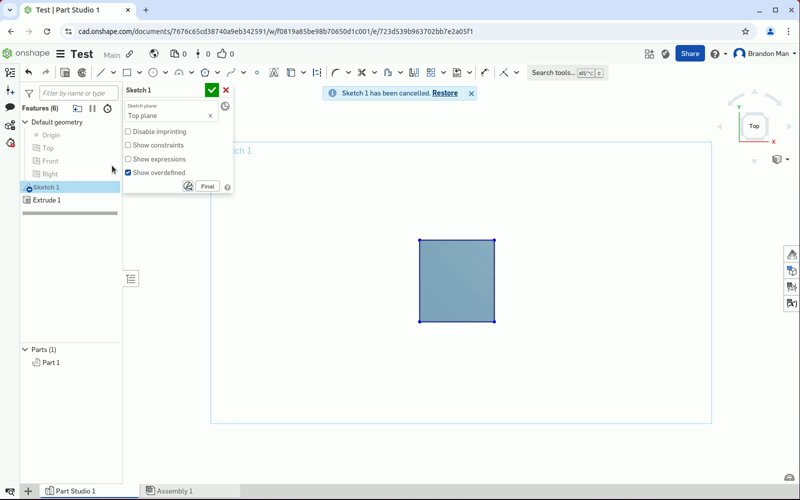
mouse_move(229, 92)
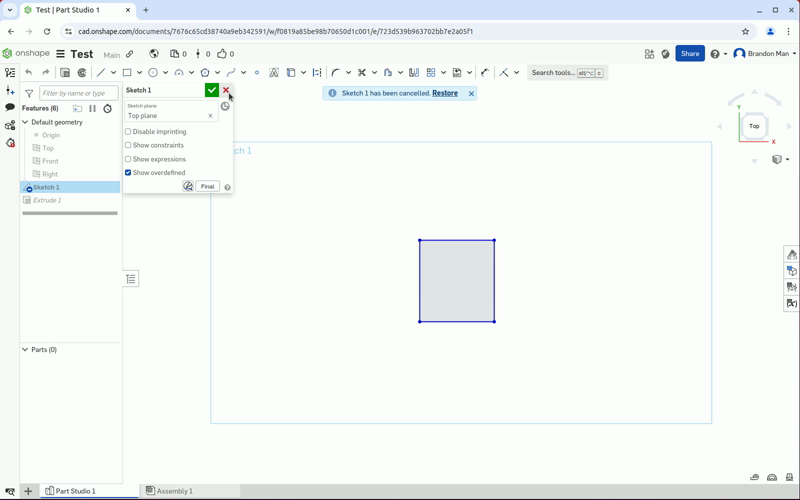
click(229, 92)
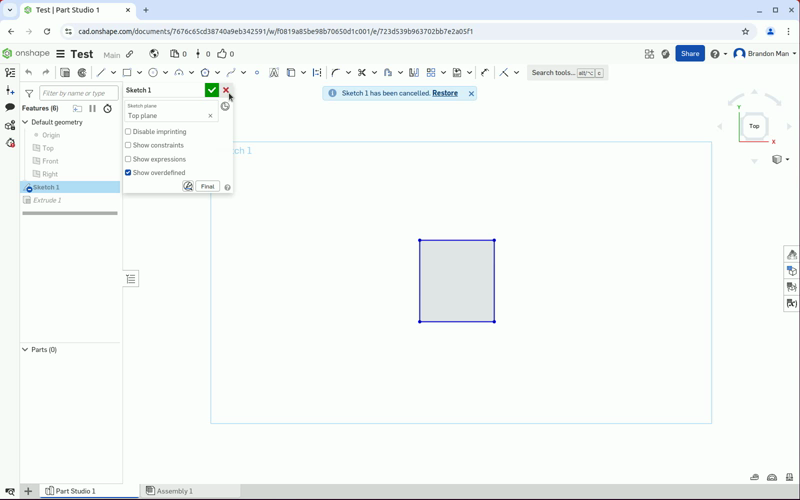
key(shift+s)
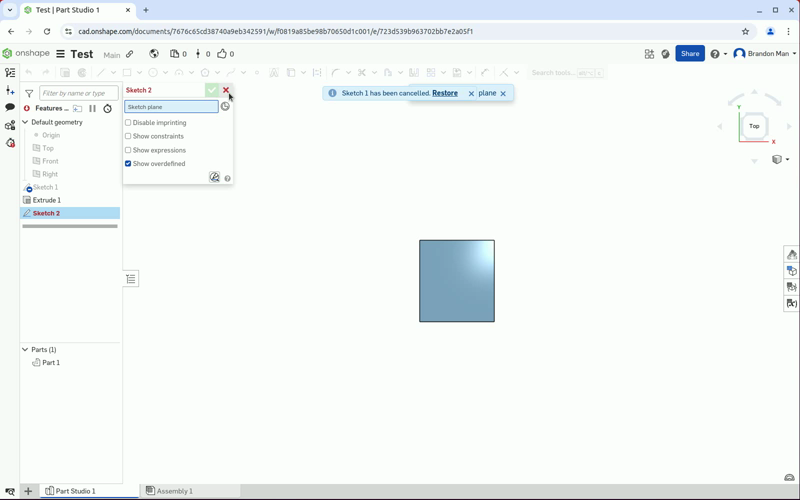
mouse_move(73, 150)
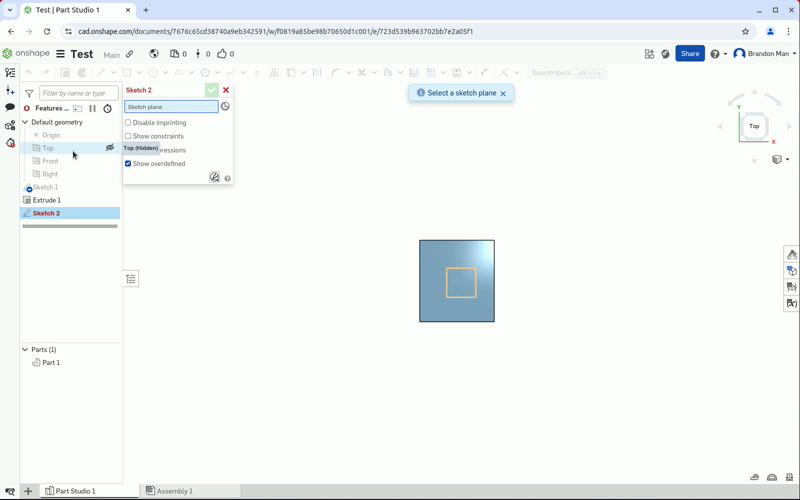
click(73, 150)
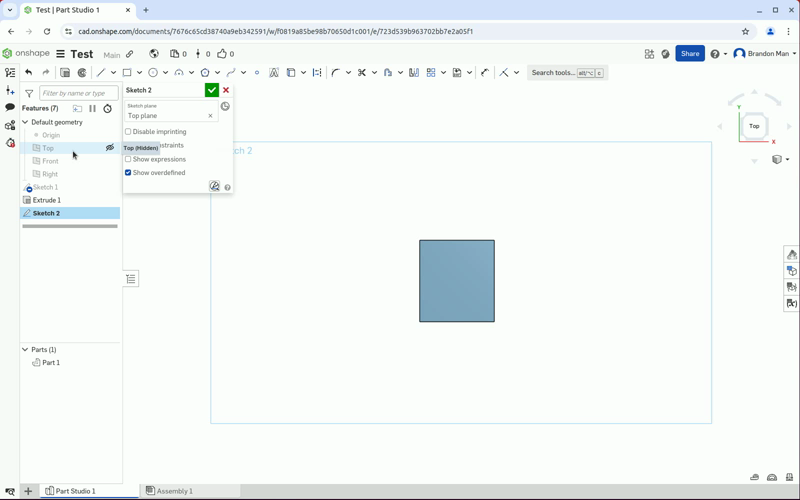
mouse_move(73, 352)
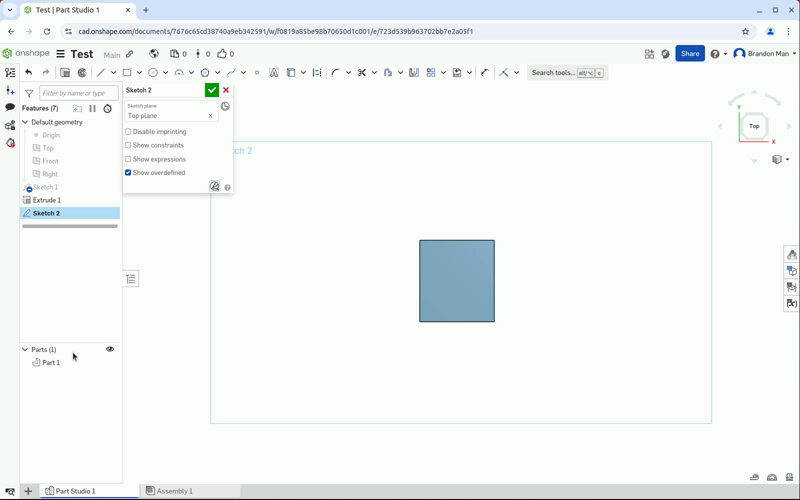
key(y)
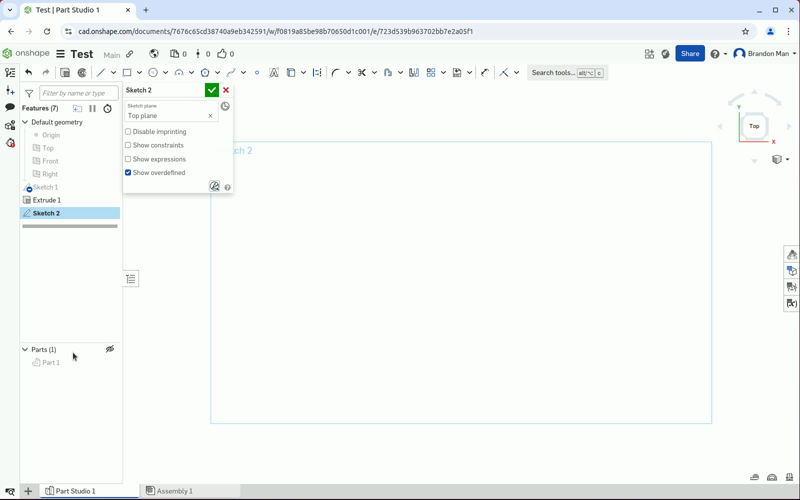
key(l)
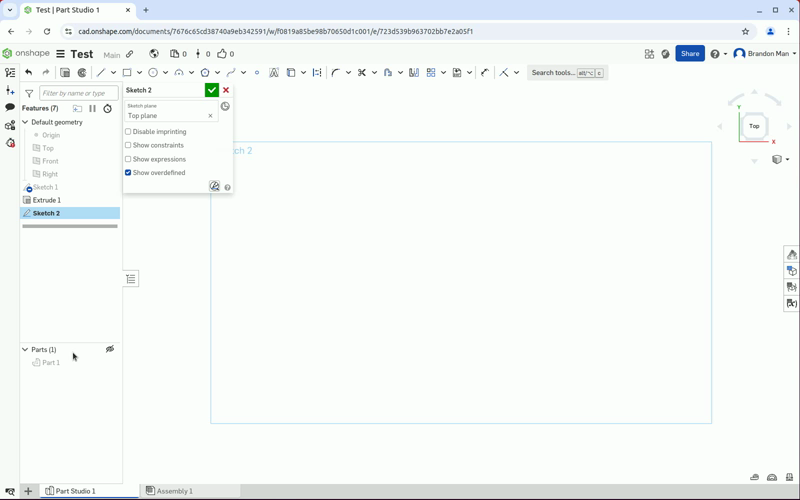
key_down(shift)
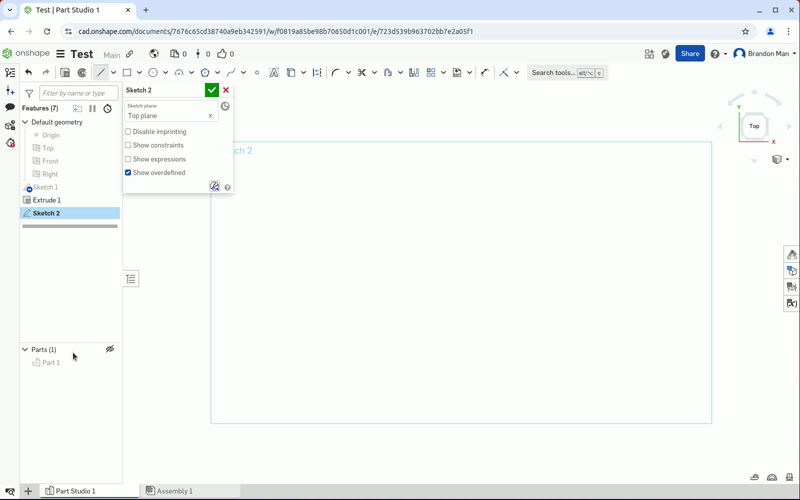
mouse_move(460, 394)
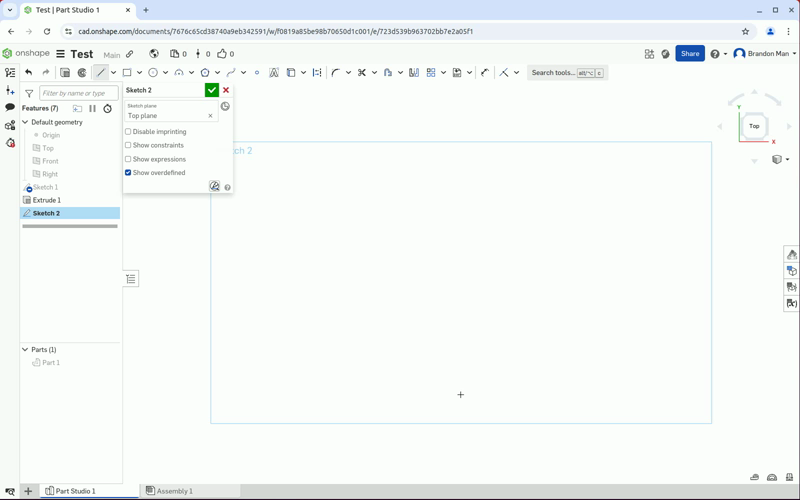
click(460, 394)
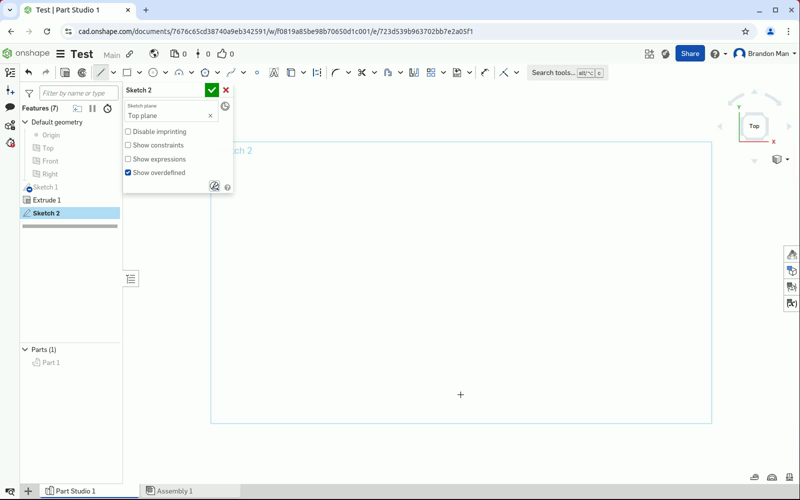
key_up(shift)
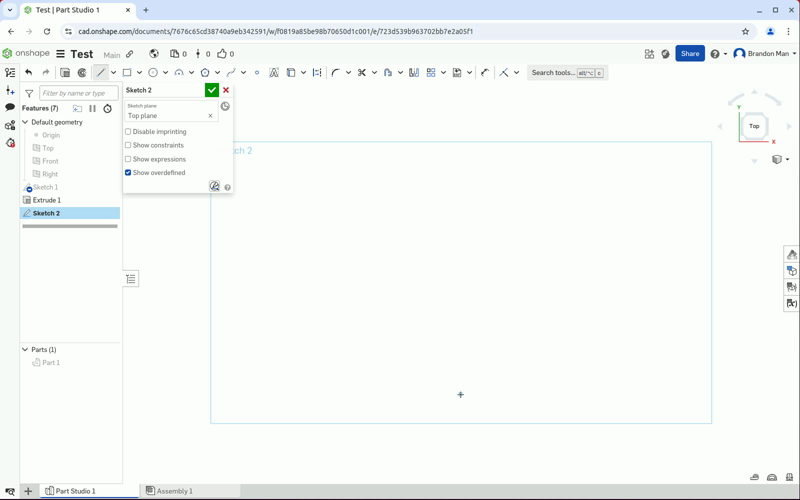
key_down(shift)
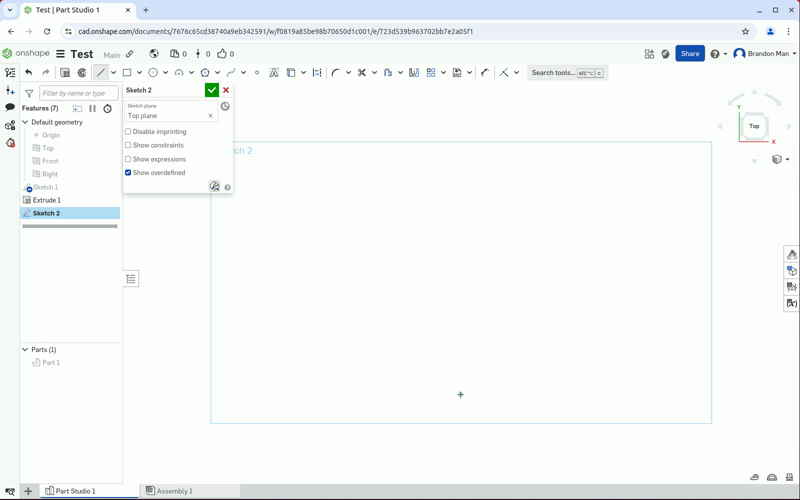
mouse_move(490, 394)
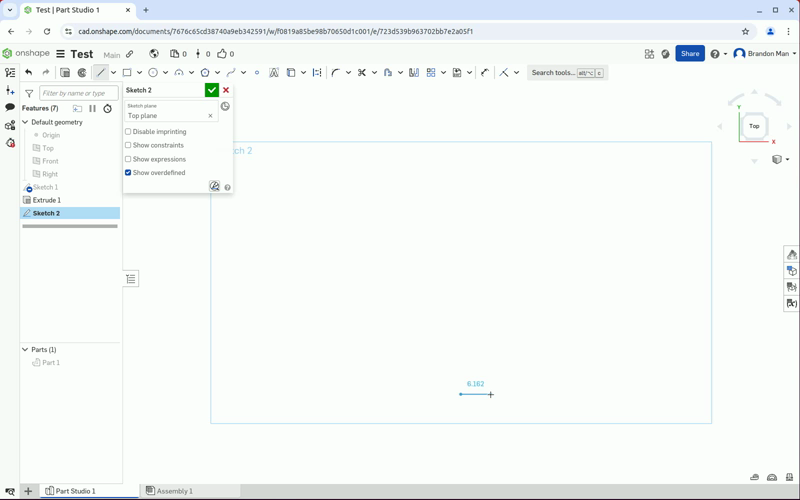
mouse_move(510, 394)
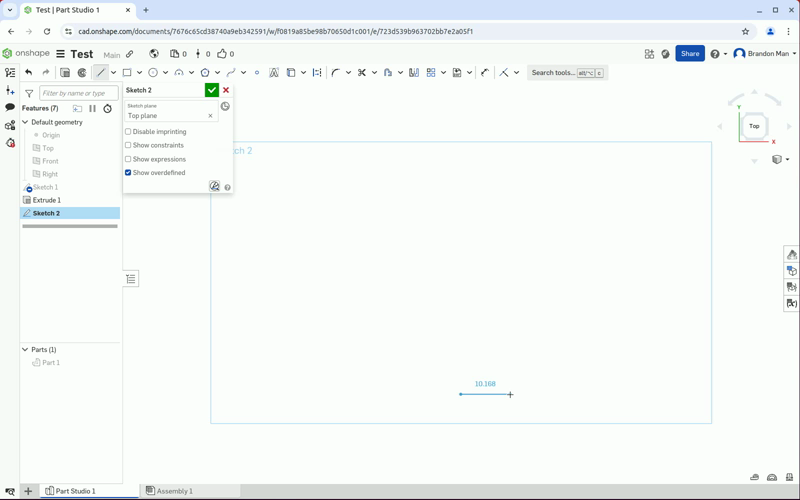
click(510, 394)
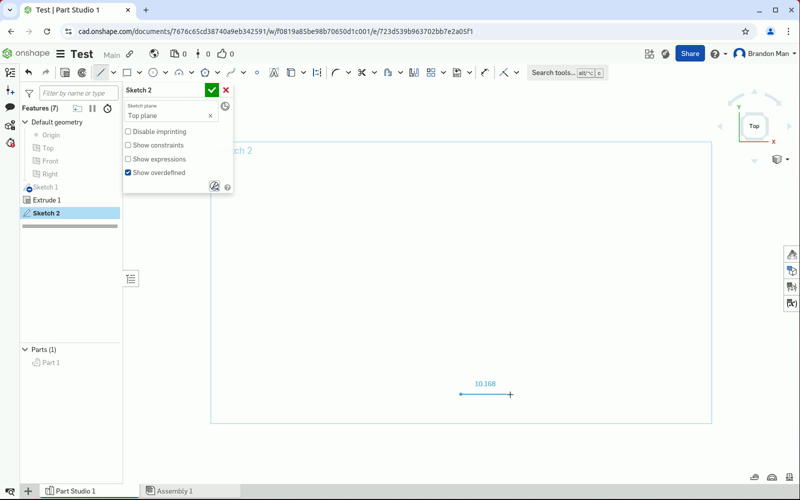
key_up(shift)
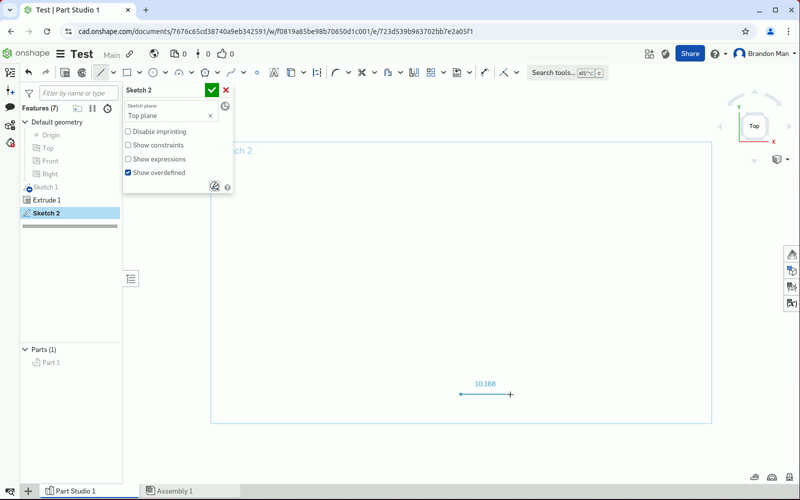
key_down(shift)
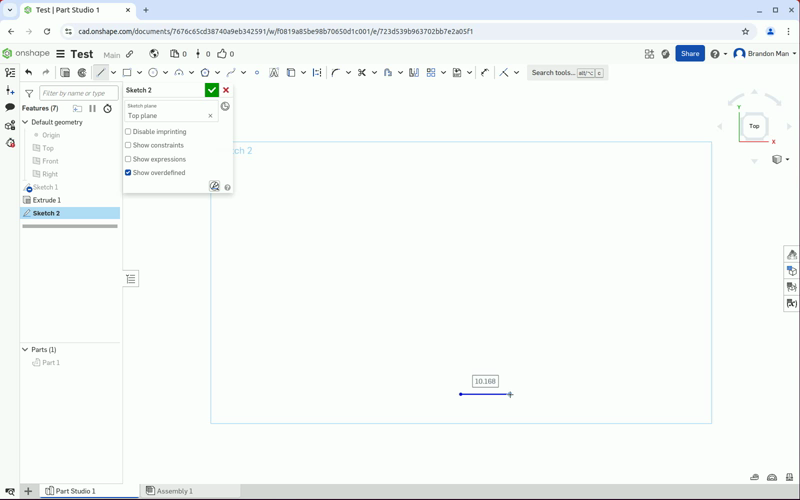
mouse_move(510, 328)
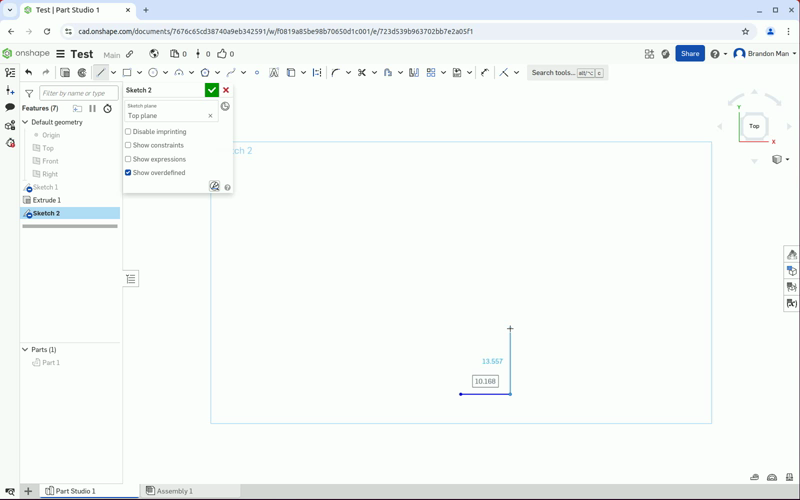
click(510, 328)
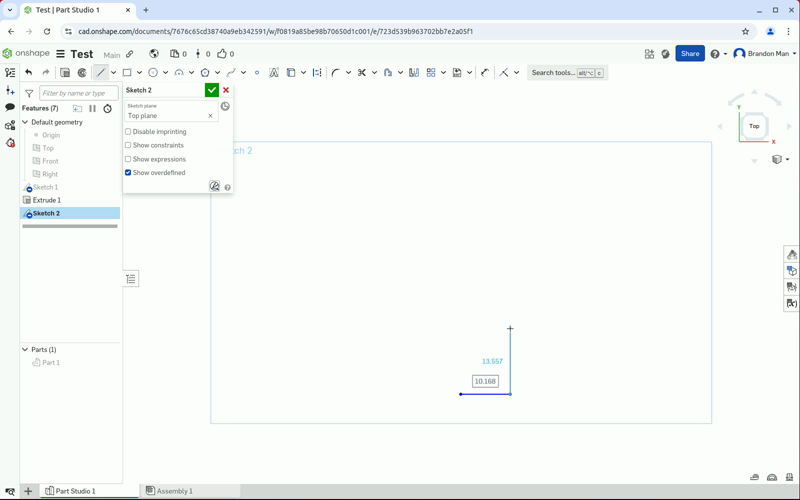
key_up(shift)
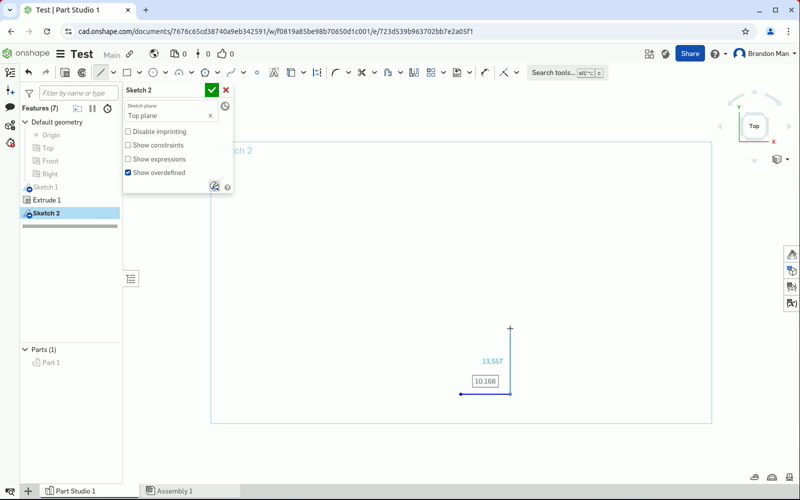
key_down(shift)
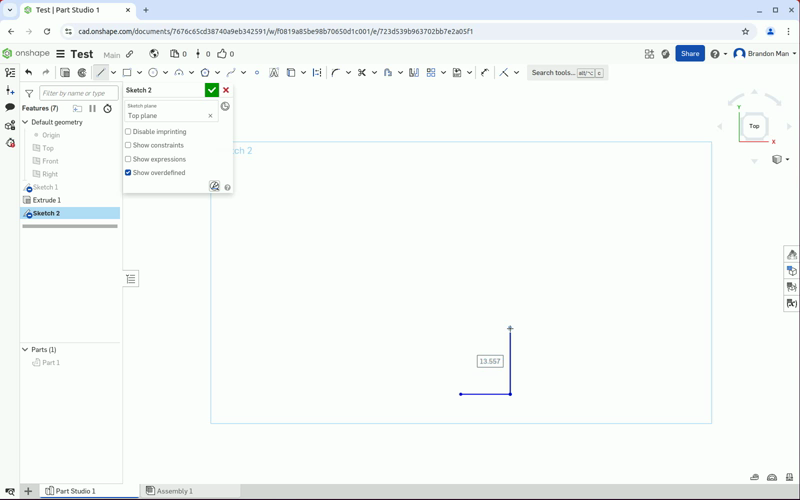
mouse_move(540, 328)
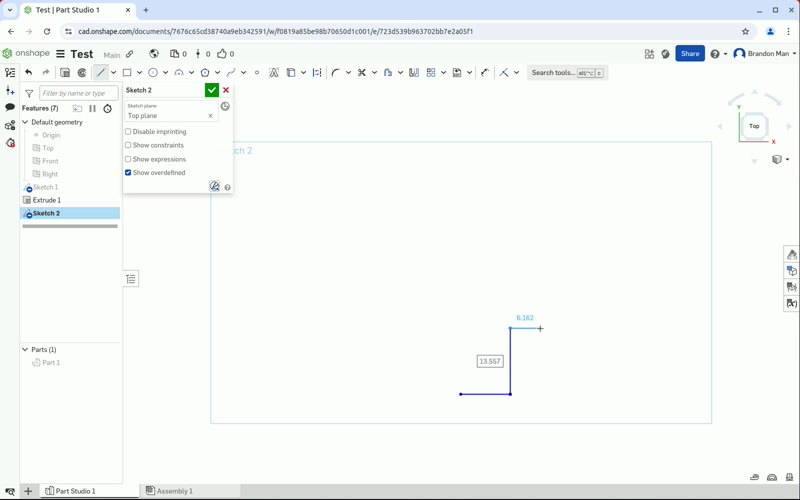
mouse_move(460, 328)
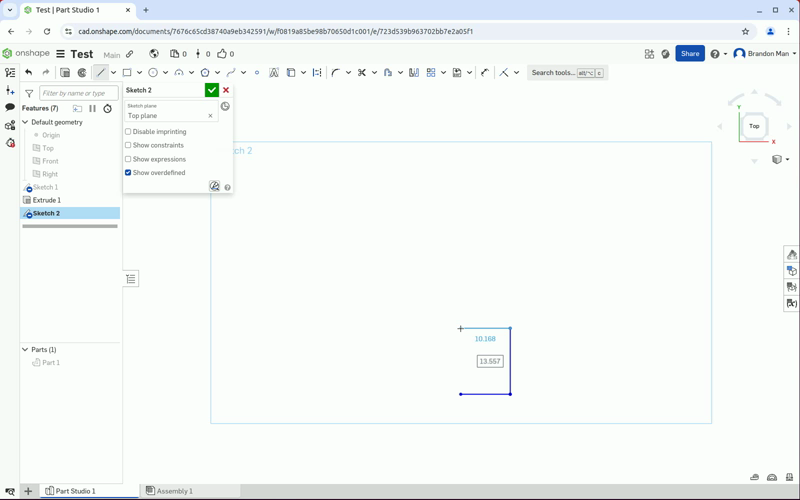
click(460, 328)
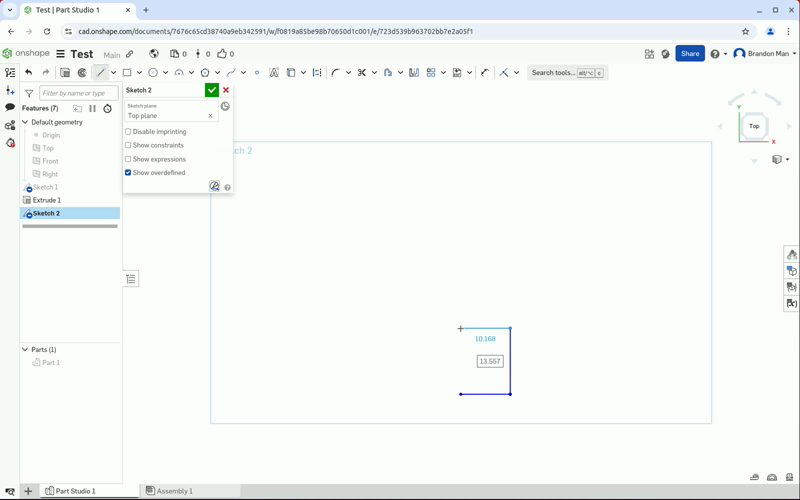
key_up(shift)
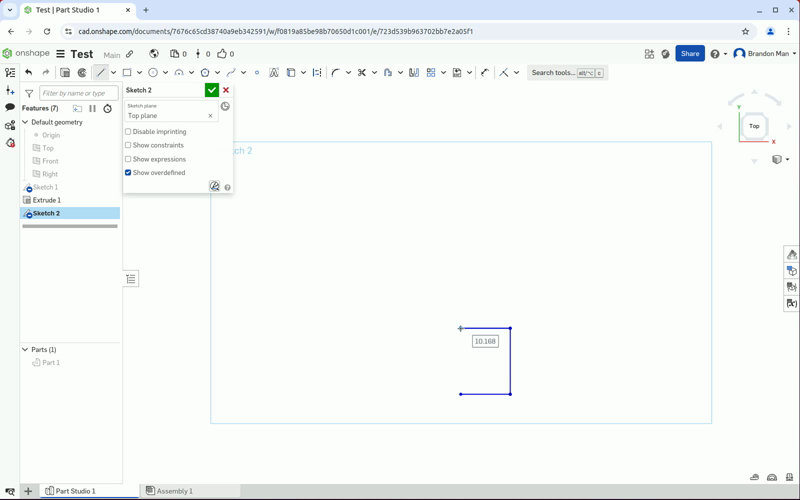
key_down(shift)
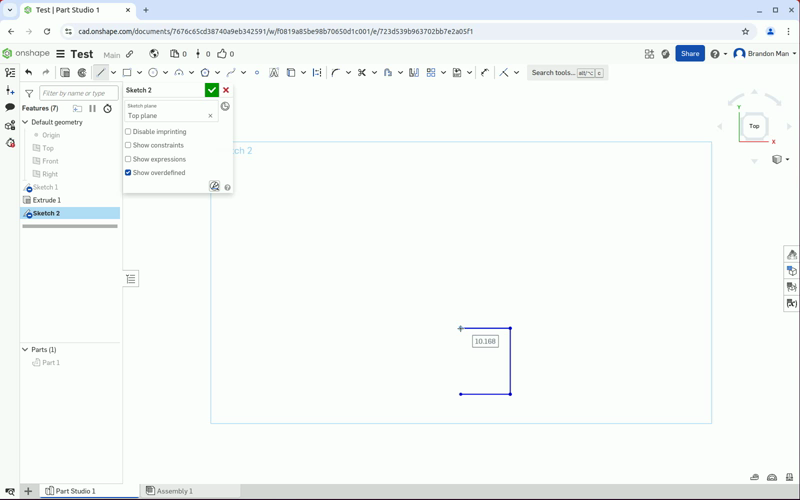
mouse_move(460, 394)
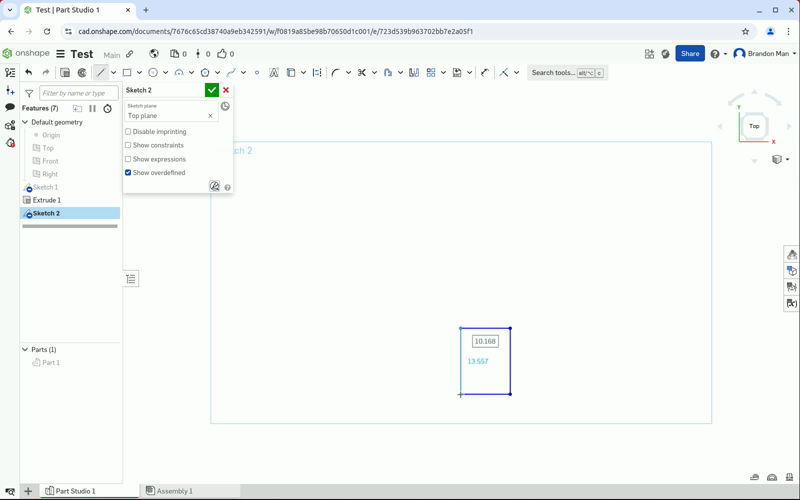
key_up(shift)
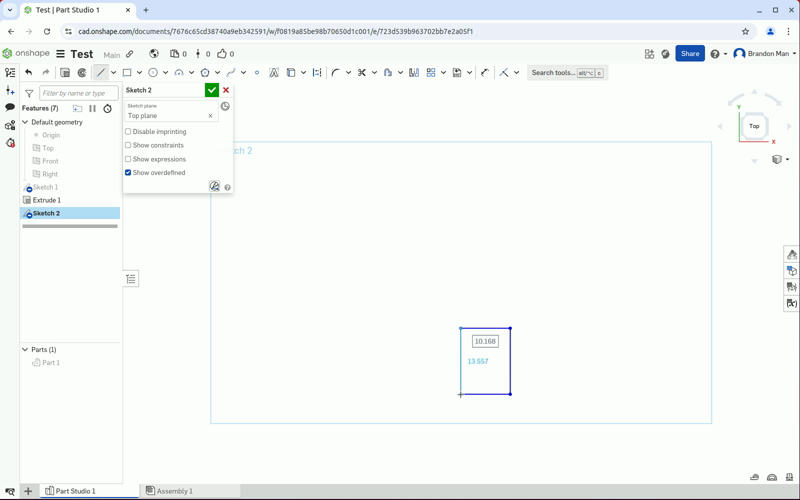
click(460, 394)
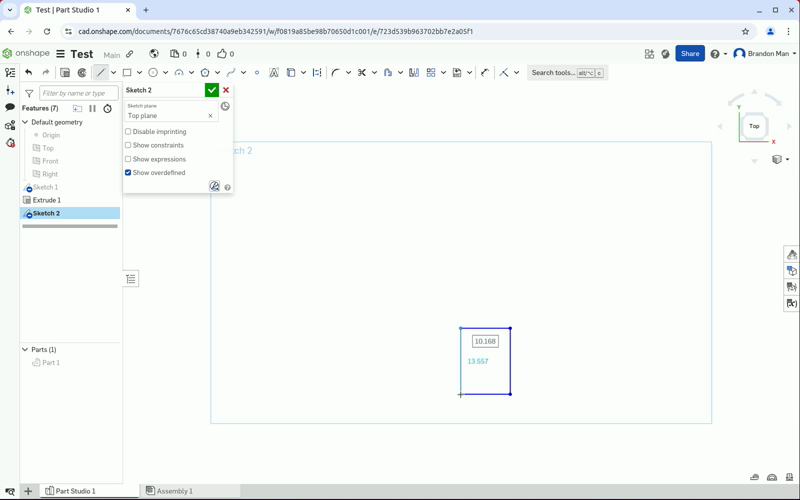
key(esc)
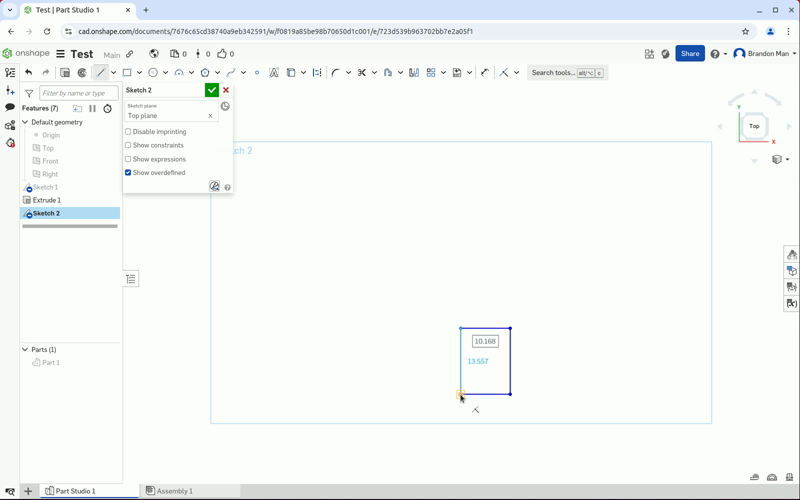
mouse_move(464, 364)
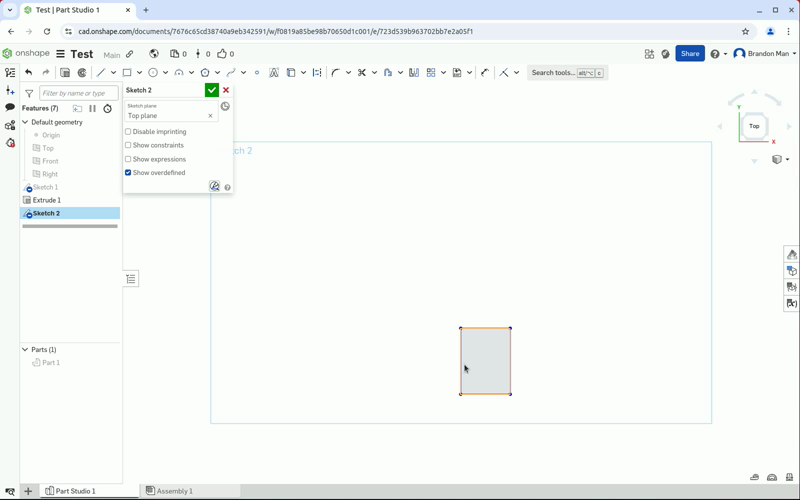
click(464, 364)
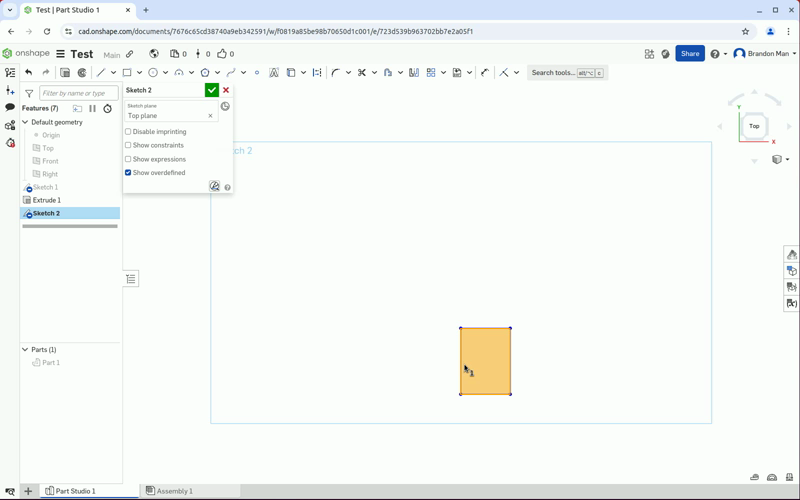
mouse_move(73, 352)
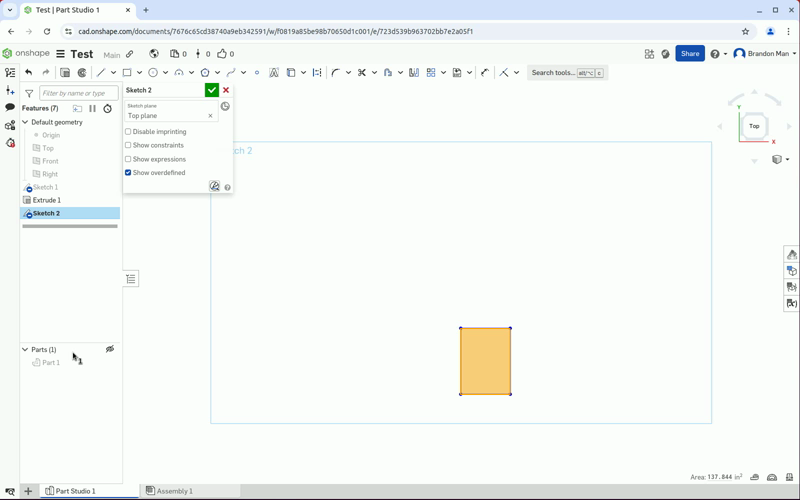
key(shift+y)
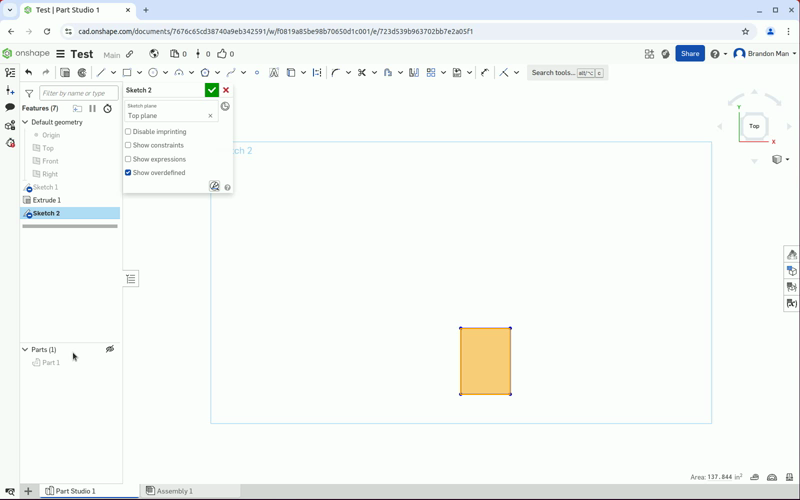
key(shift+e)
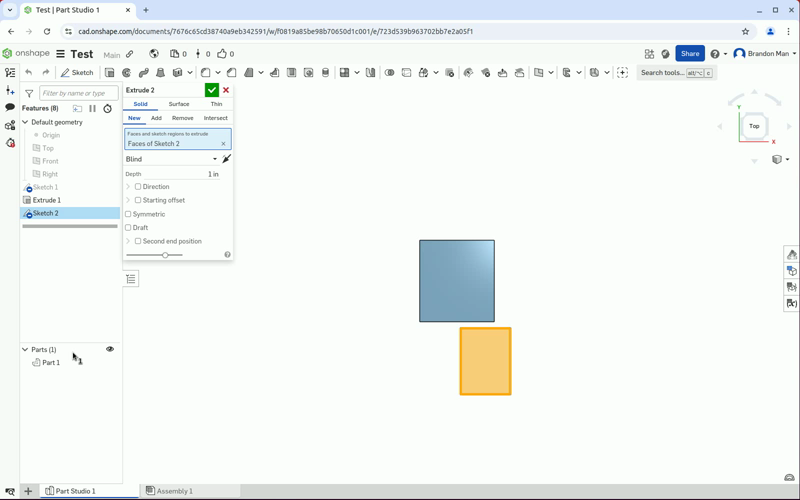
mouse_move(143, 106)
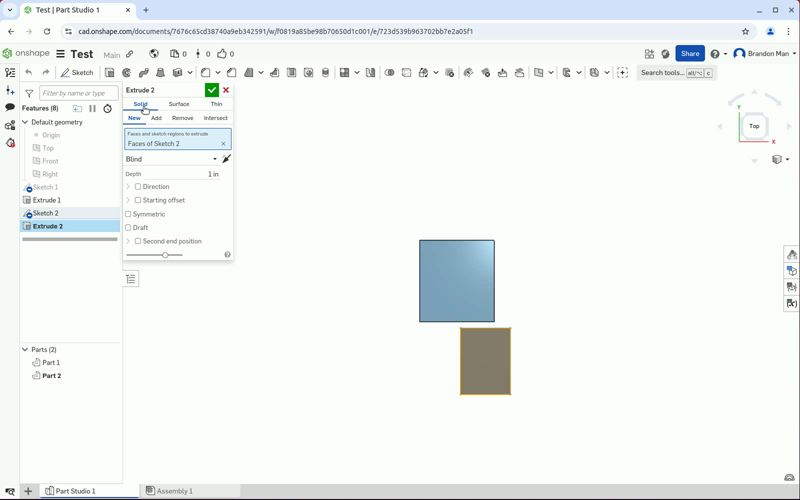
click(143, 106)
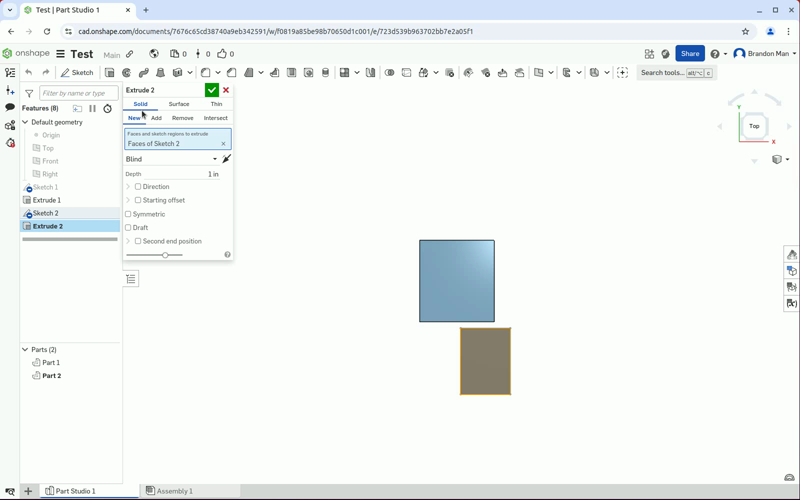
mouse_move(137, 120)
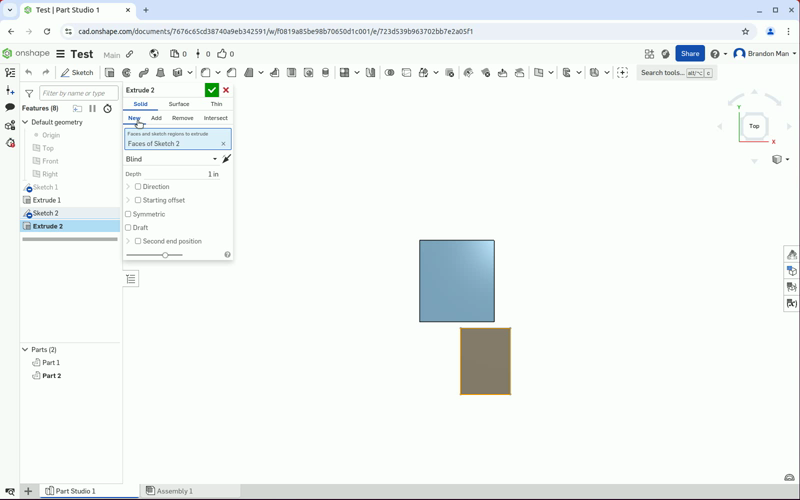
click(137, 120)
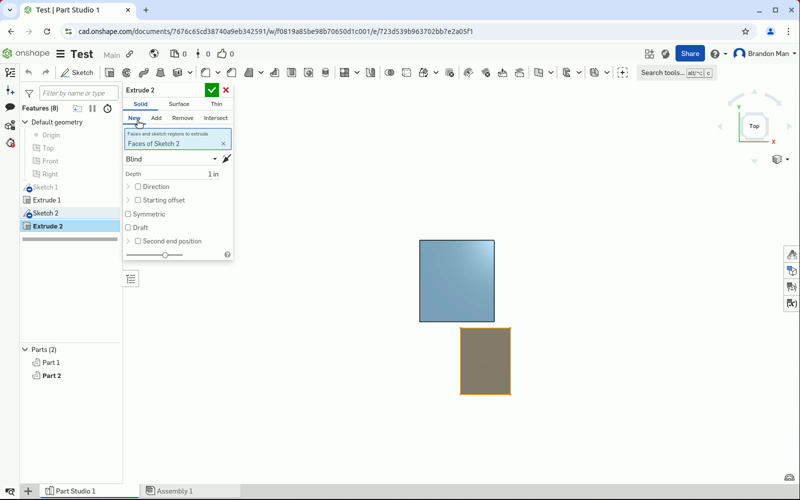
key(tab, 4)
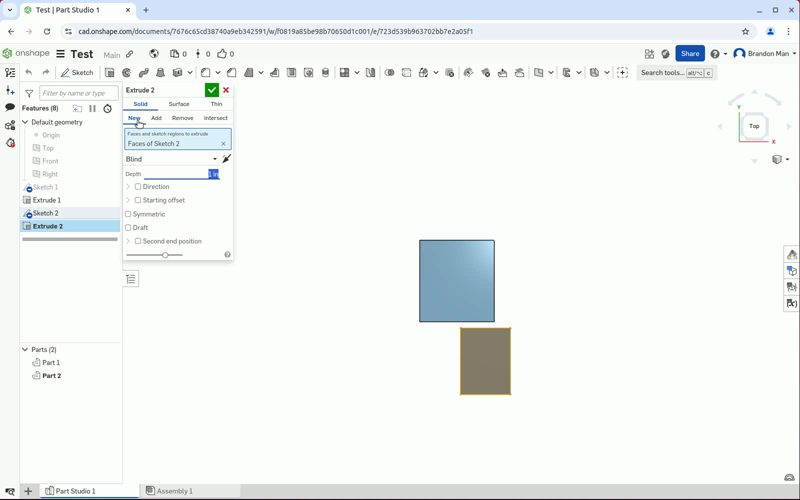
text(4.574)
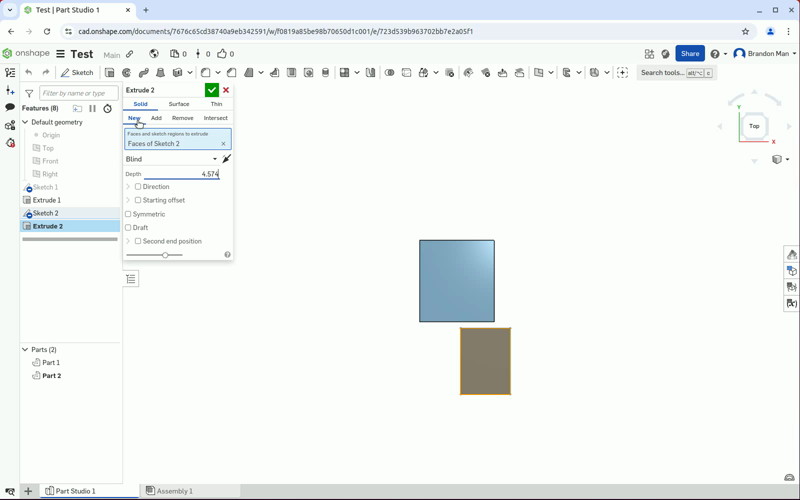
key(enter)
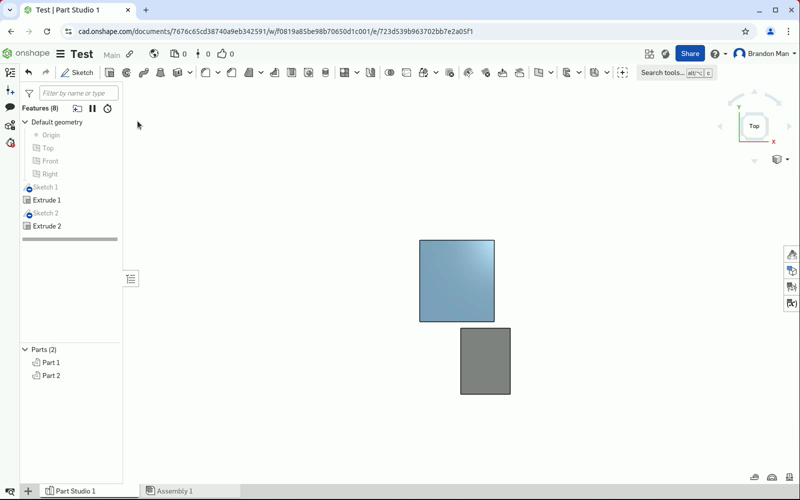
key(shift+h)
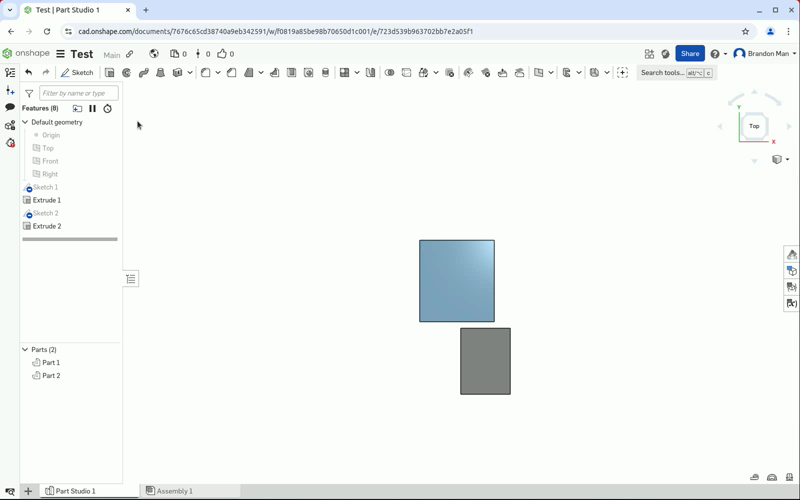
key(shift+h)
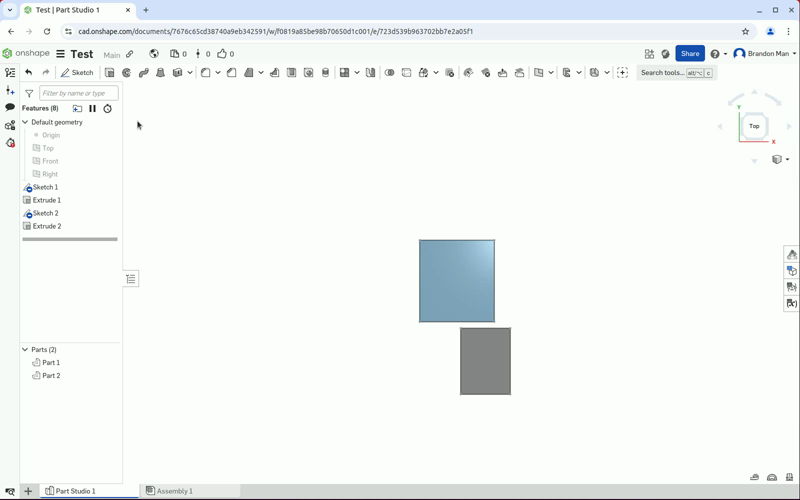
key(shift+7)
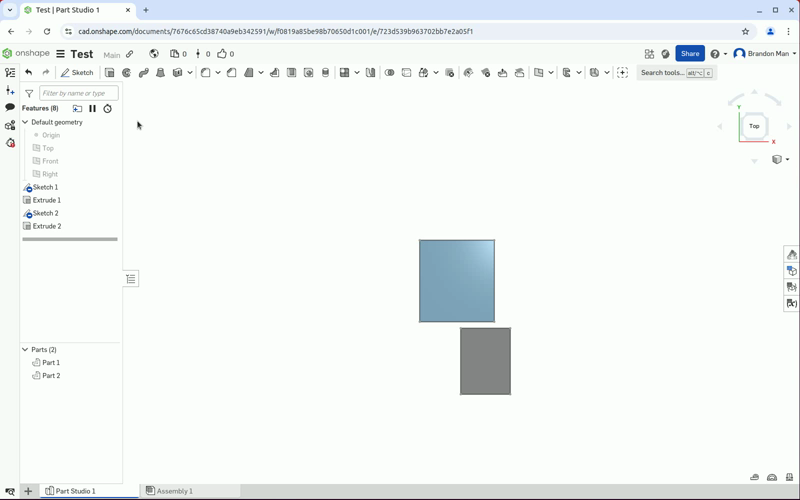
key(up, 3)
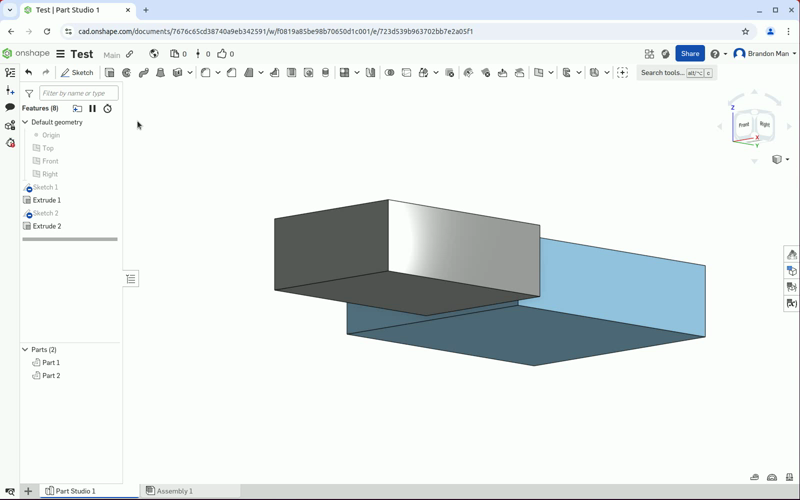
key(left, 3)
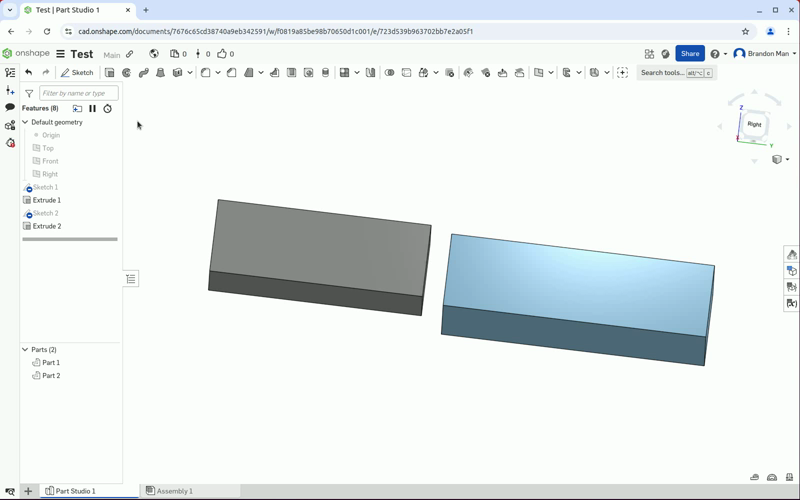
key(right, 3)
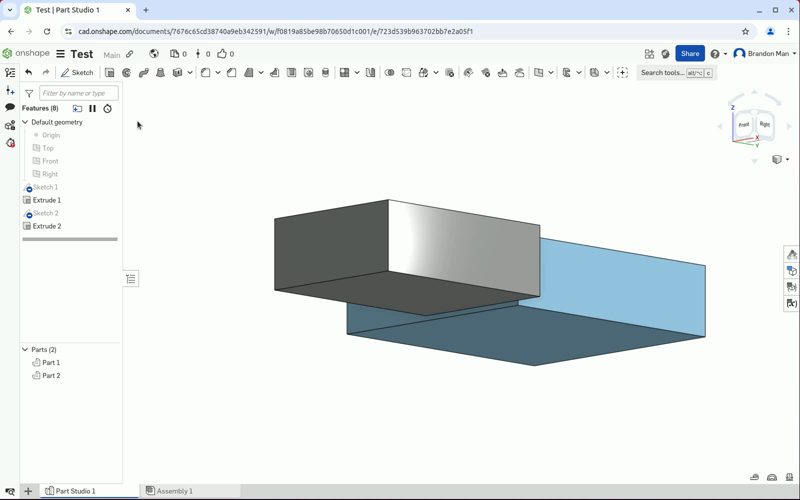
key(down, 3)
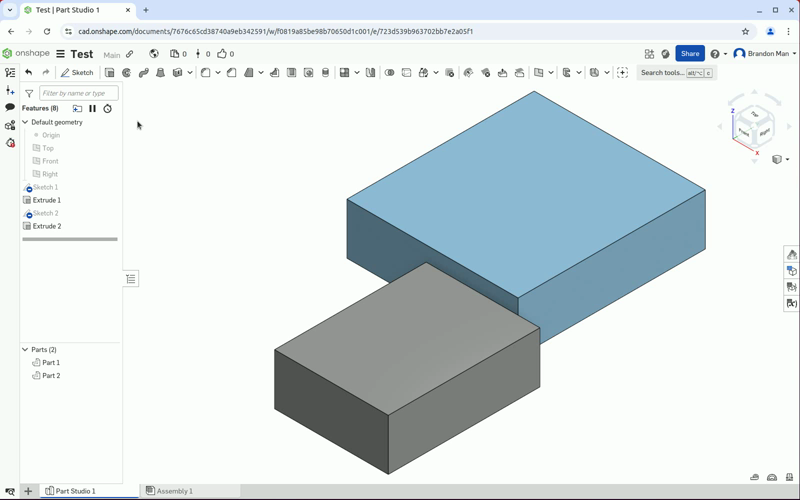
mouse_move(73, 189)
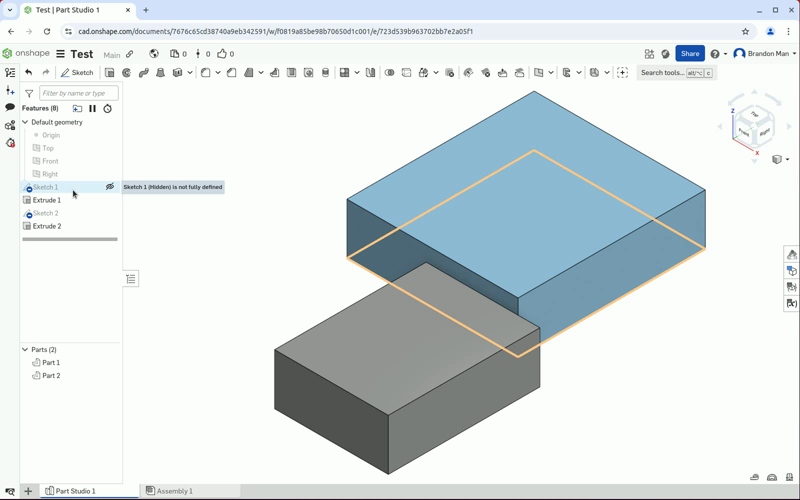
click(73, 189)